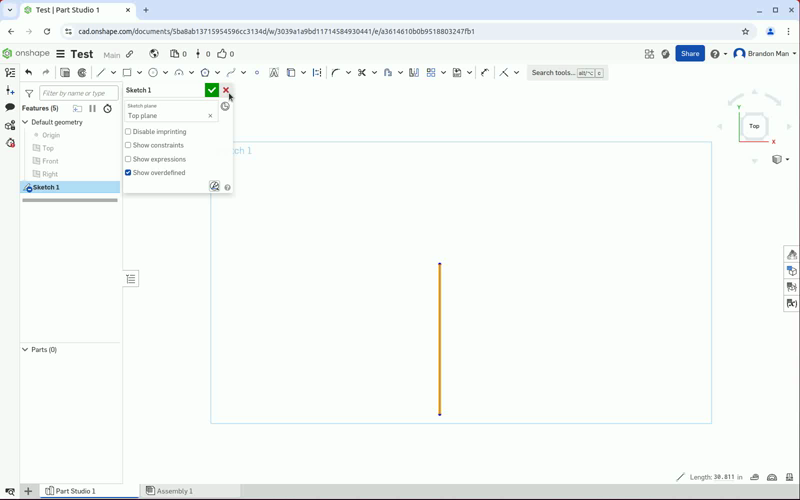
key(shift+h)
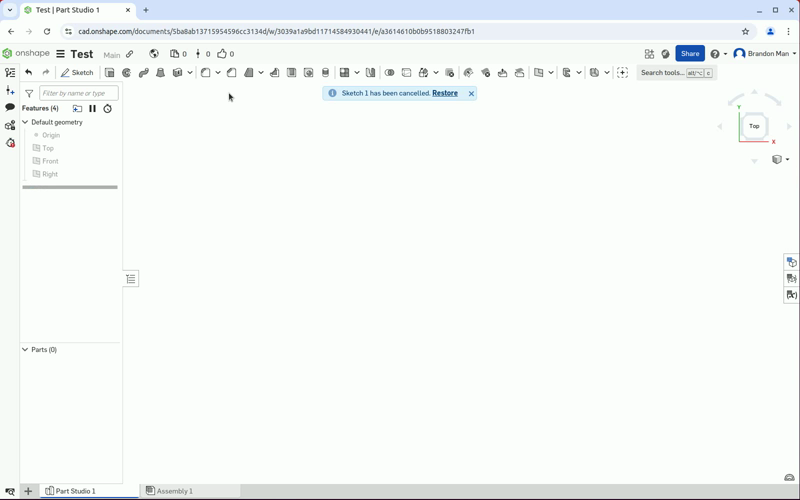
mouse_move(73, 352)
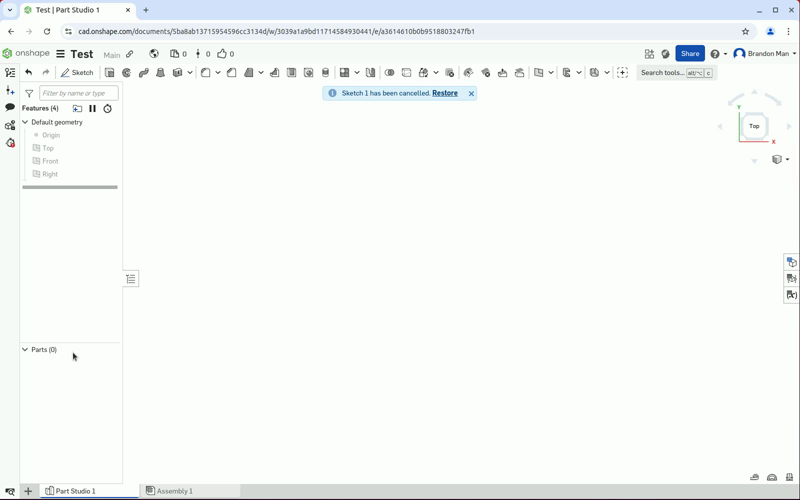
key(y)
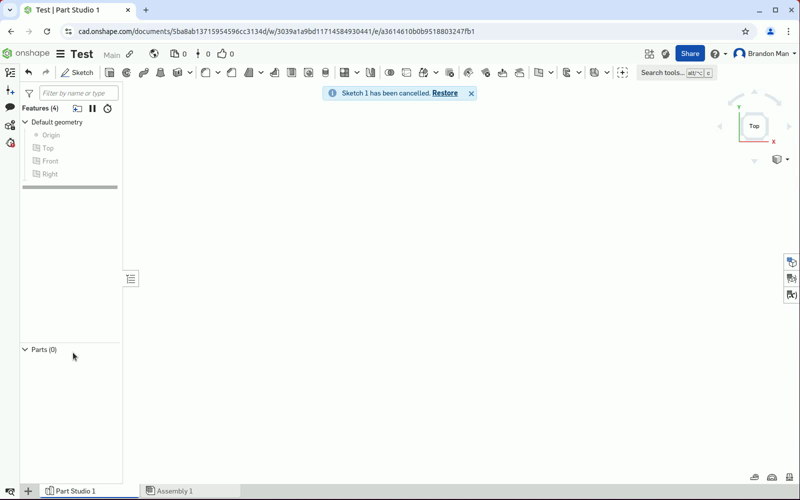
key(shift+p)
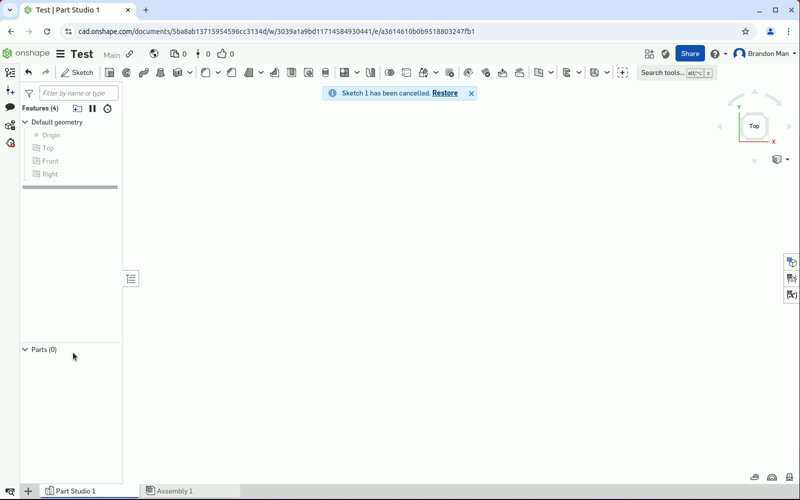
key(space)
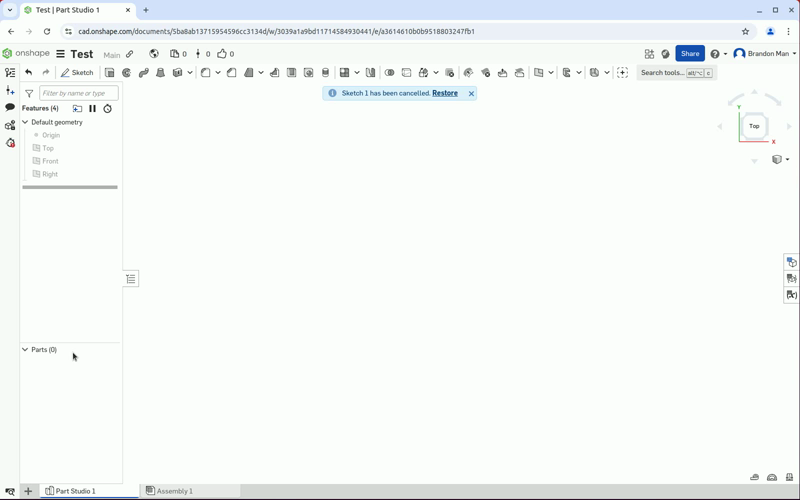
key_down(shift)
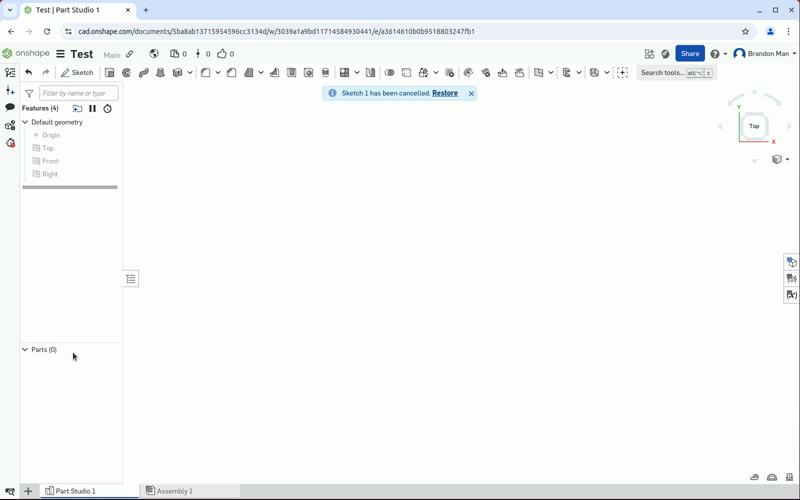
key(up)
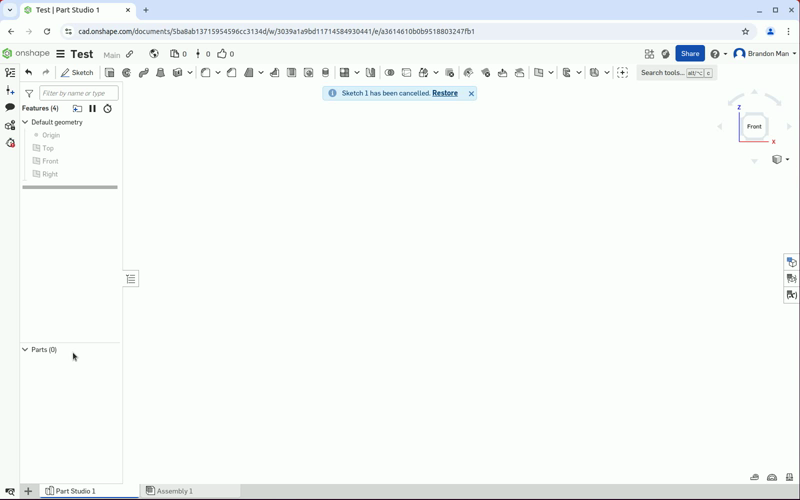
key_up(shift)
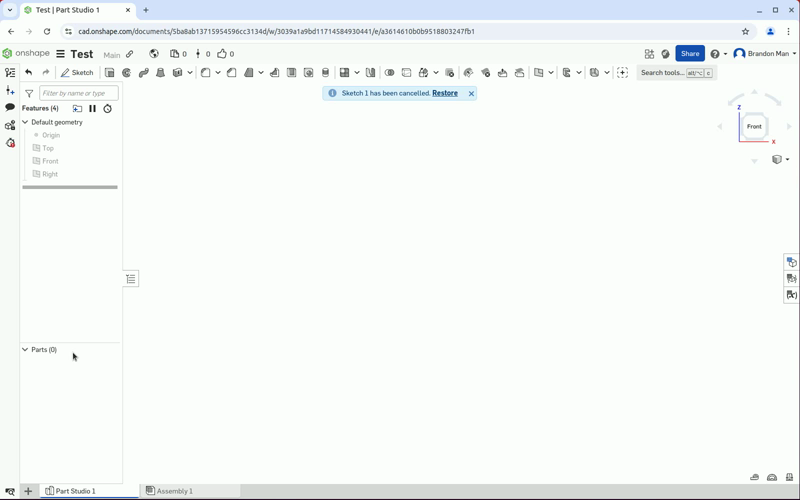
mouse_move(73, 352)
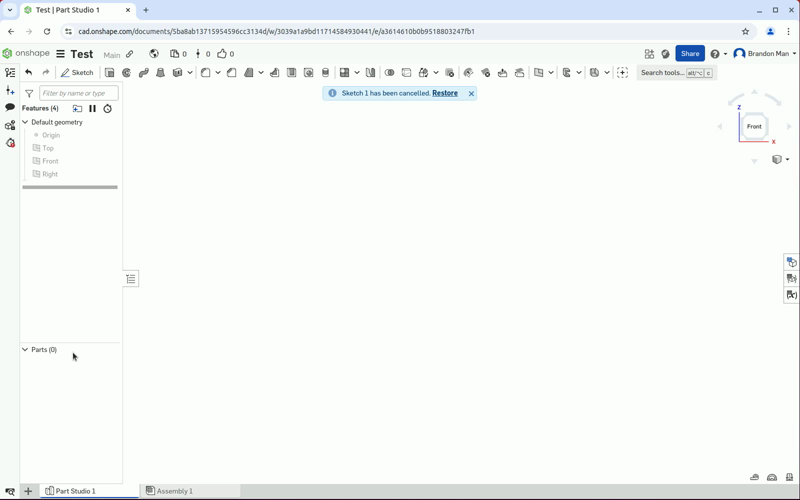
key(shift+y)
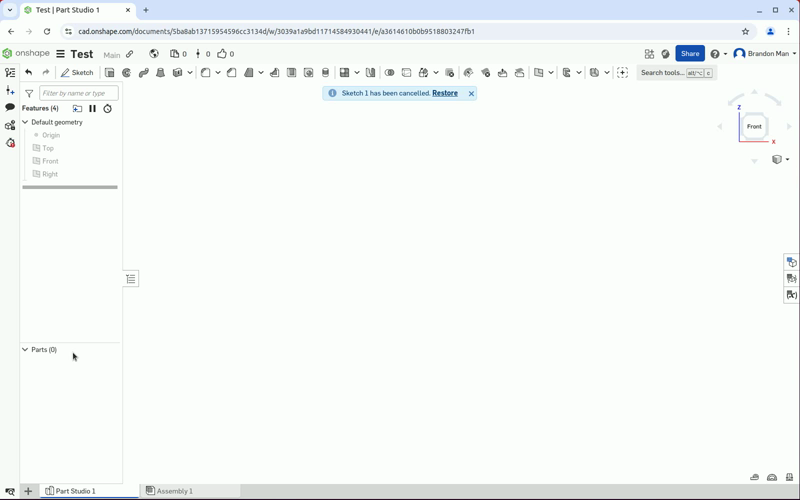
key(shift+s)
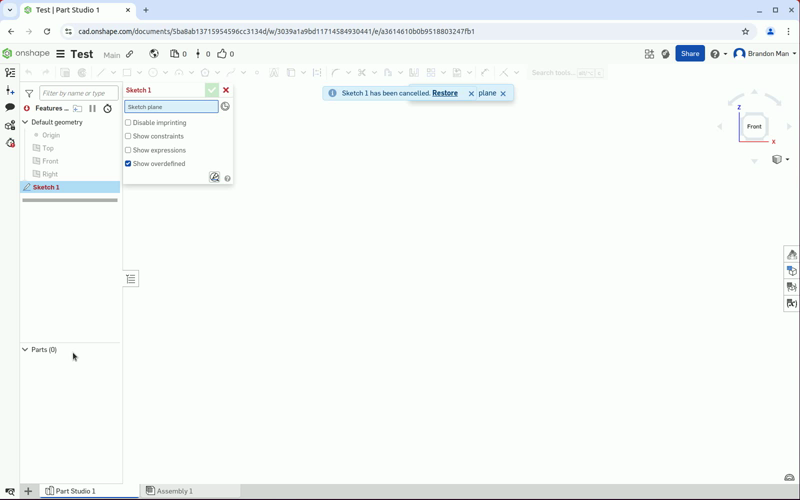
mouse_move(73, 163)
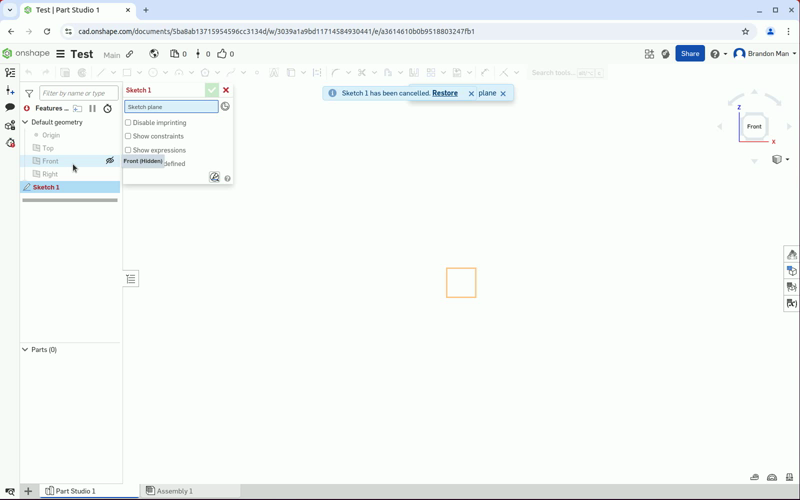
click(73, 163)
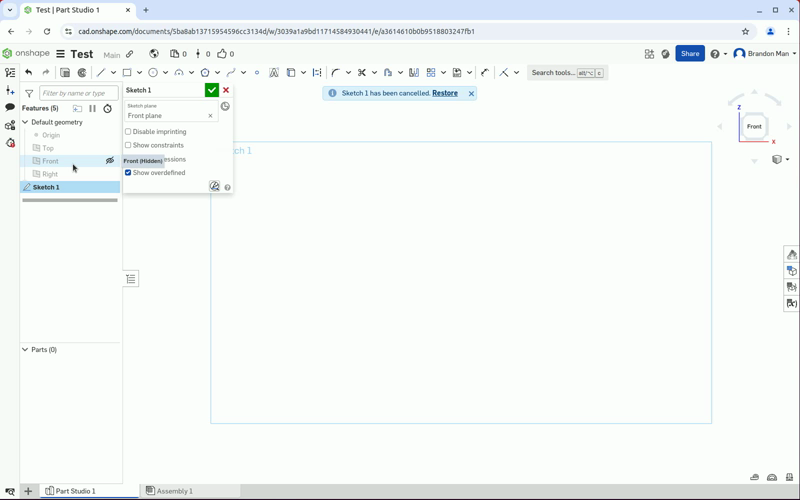
mouse_move(73, 352)
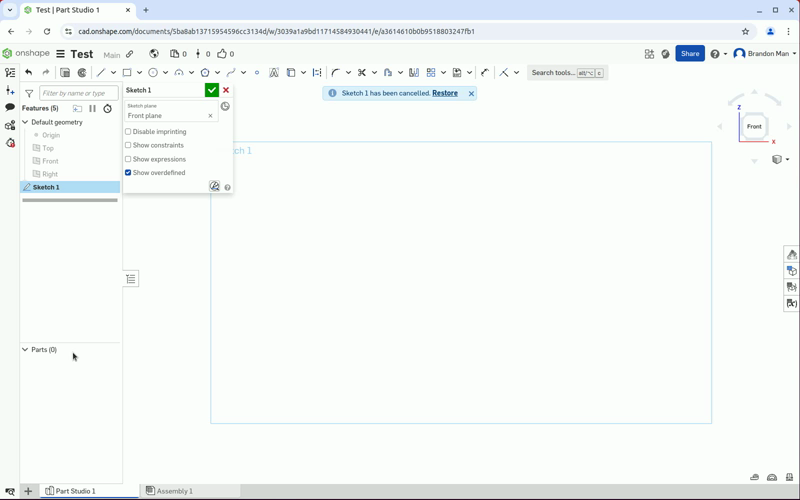
key(y)
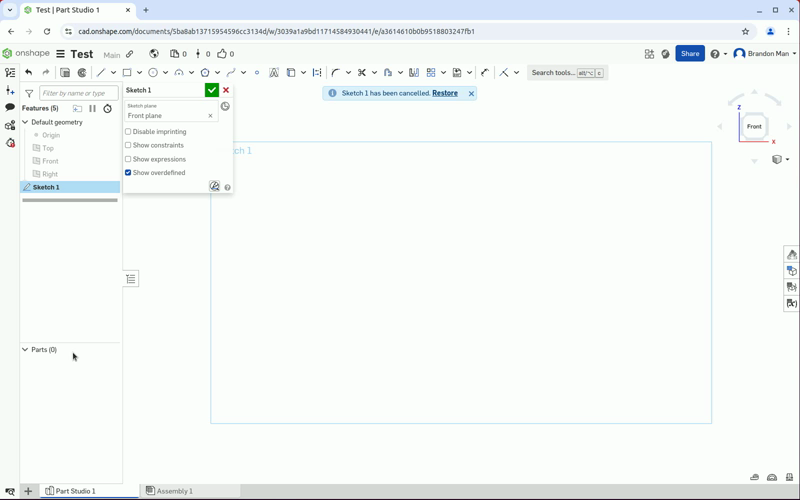
key(l)
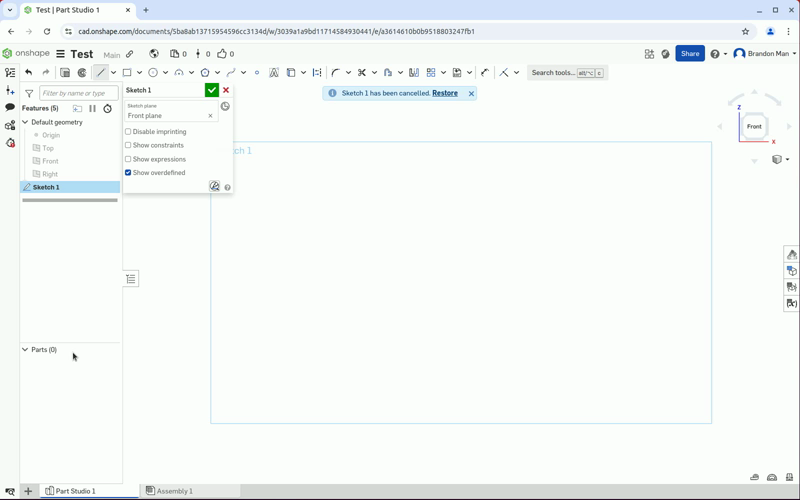
key_down(shift)
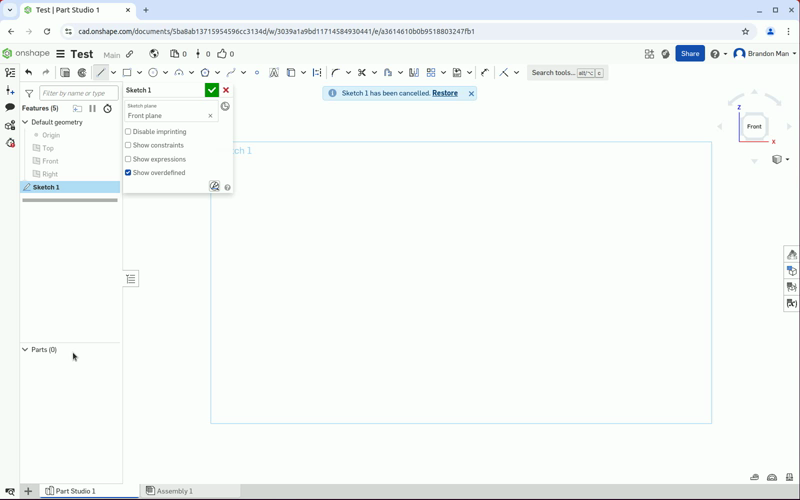
mouse_move(431, 291)
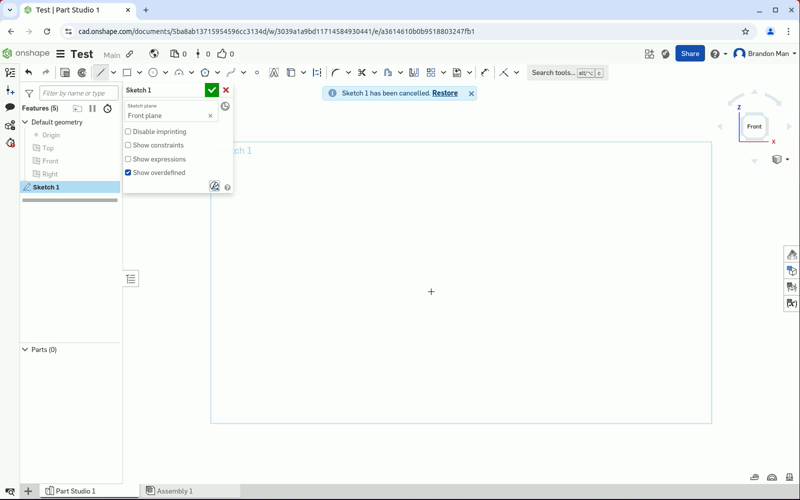
click(431, 291)
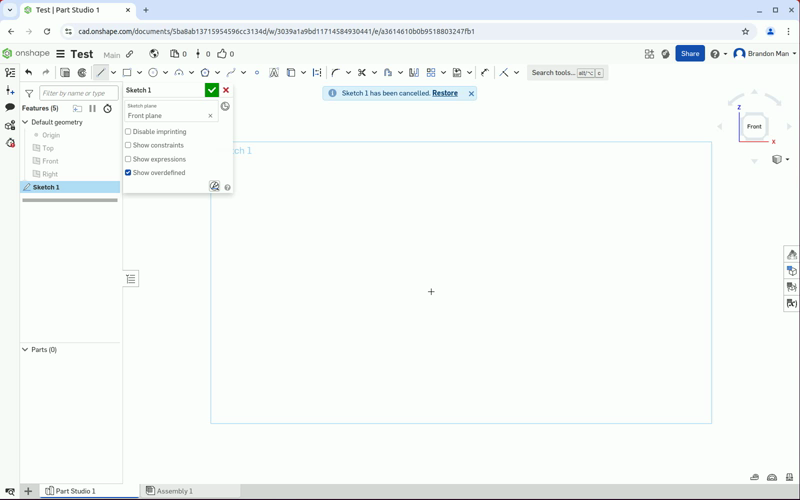
key_up(shift)
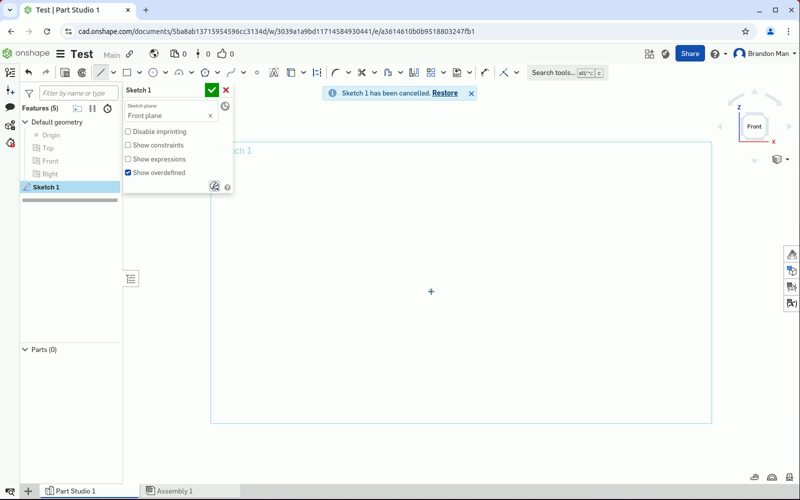
key_down(shift)
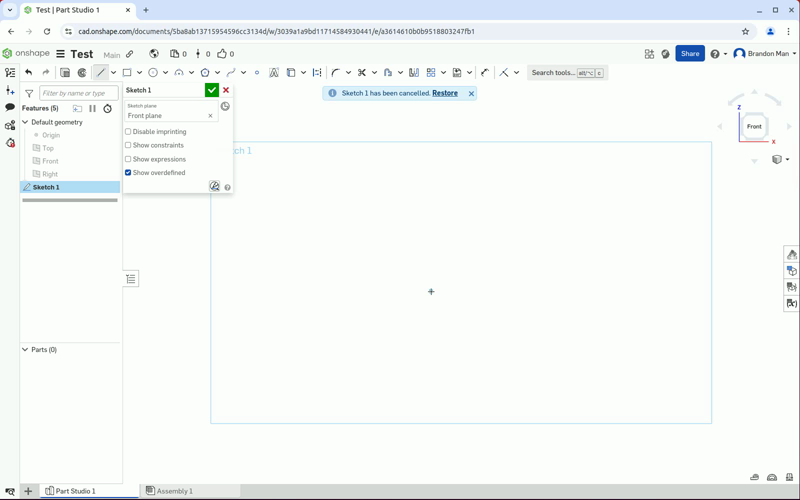
mouse_move(556, 386)
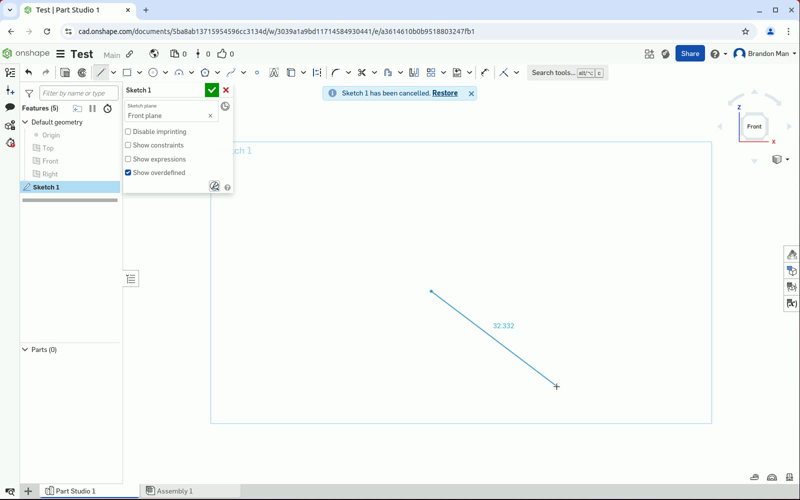
click(556, 386)
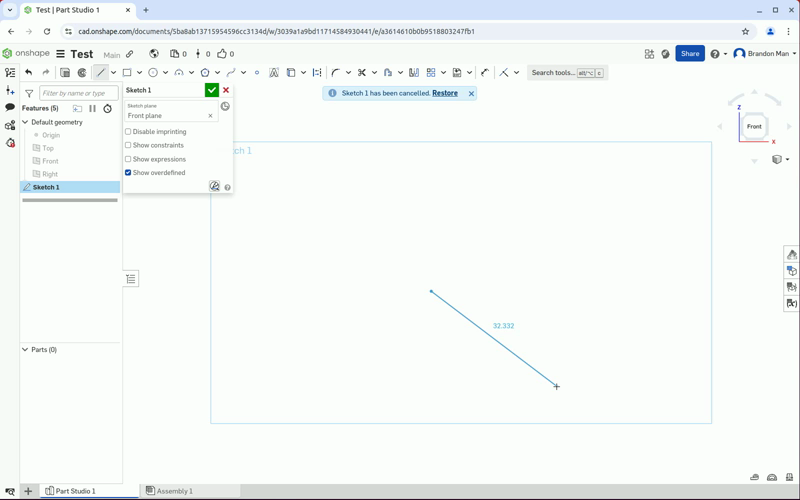
key_up(shift)
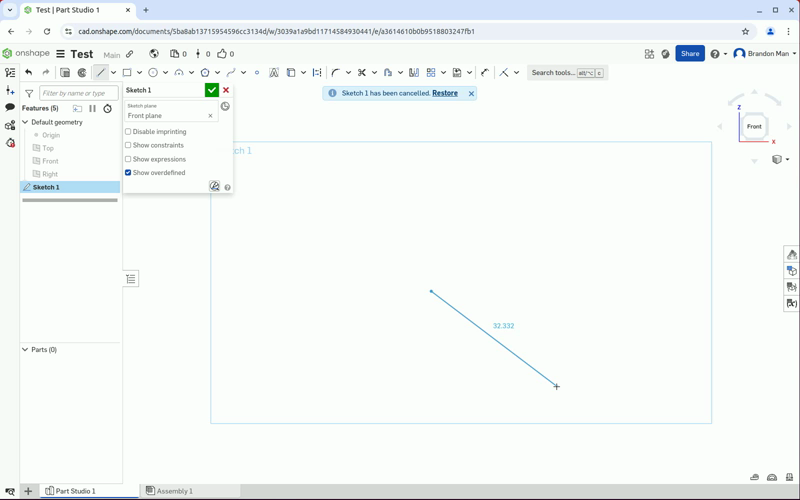
key_down(shift)
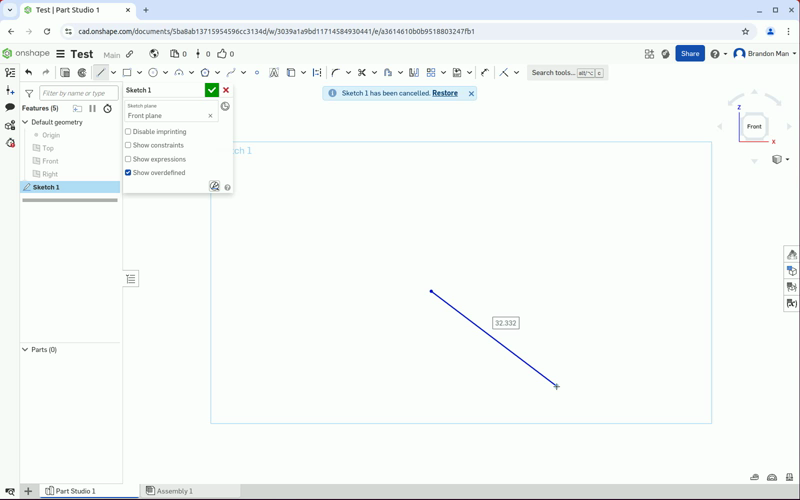
mouse_move(586, 386)
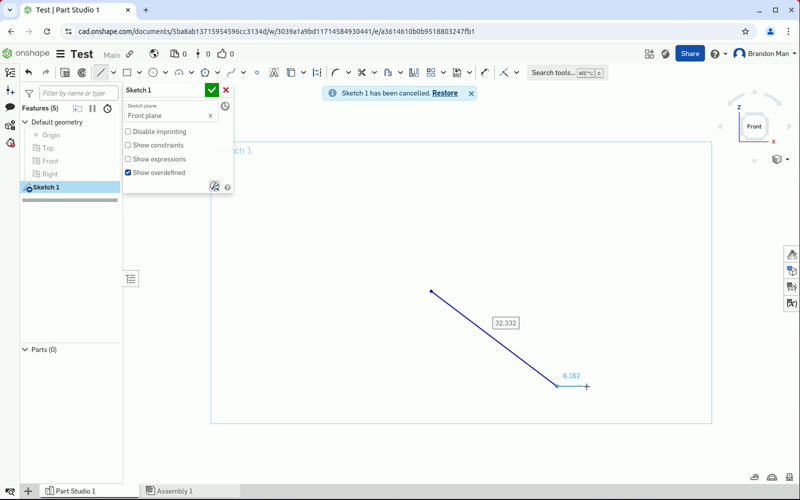
mouse_move(573, 386)
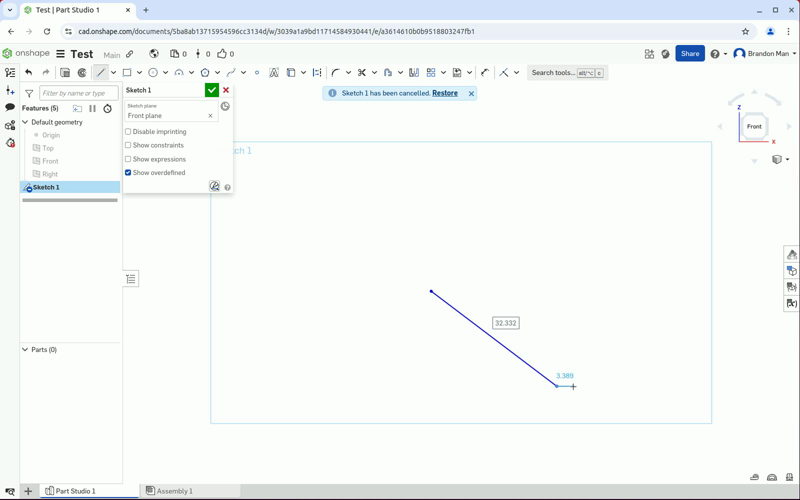
click(573, 386)
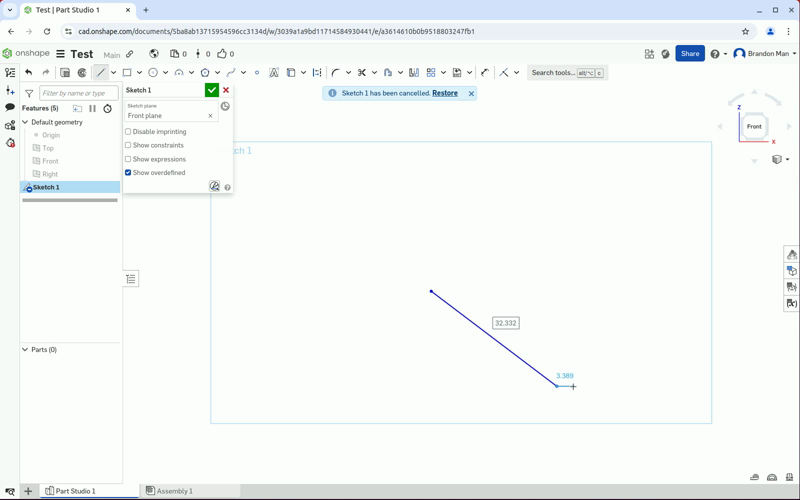
key_up(shift)
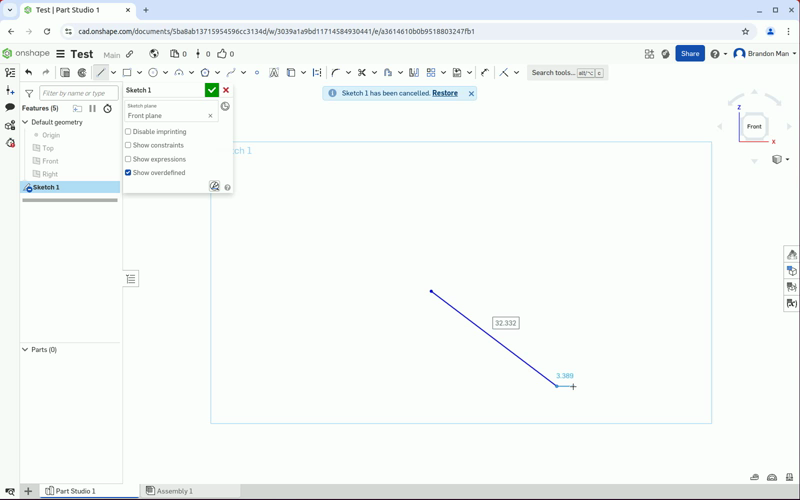
key_down(shift)
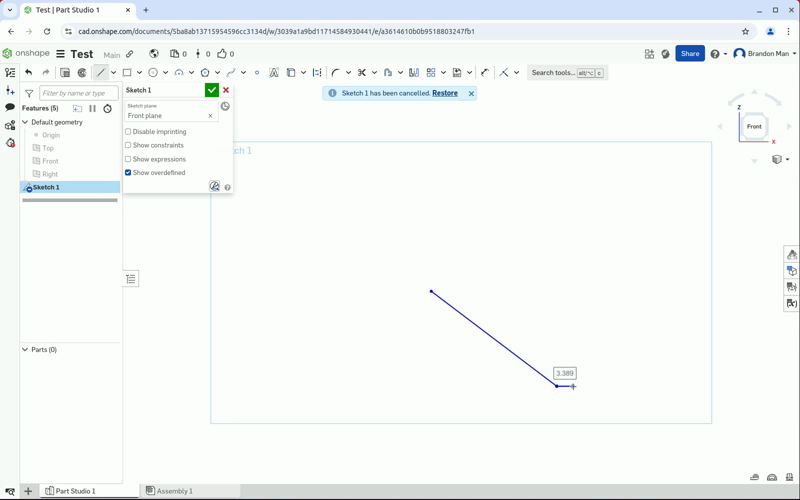
mouse_move(491, 291)
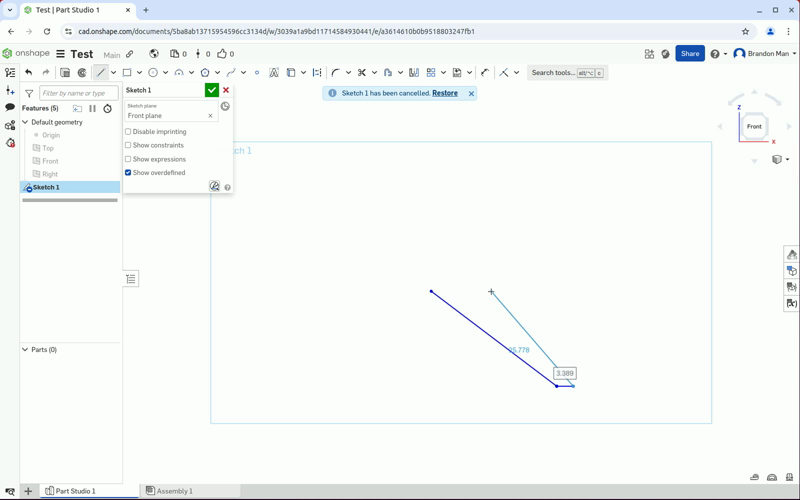
click(491, 291)
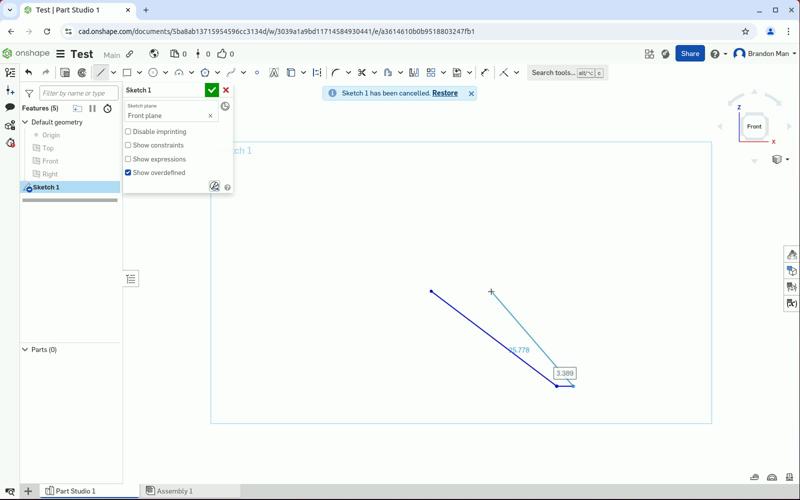
key_up(shift)
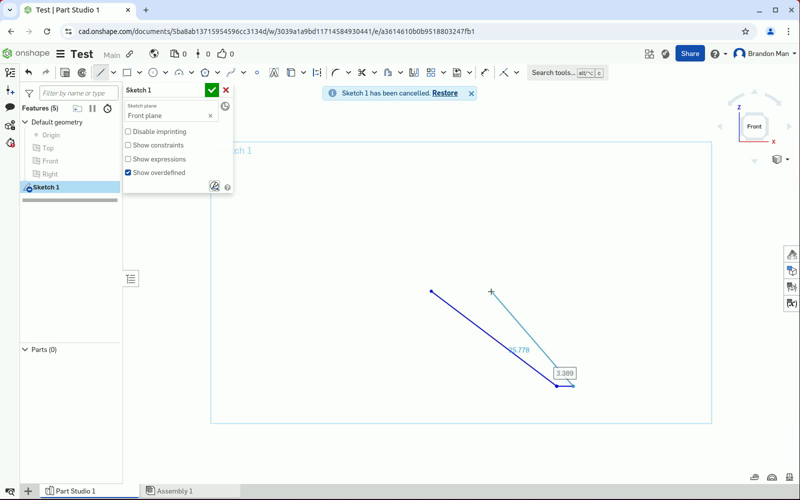
mouse_move(521, 291)
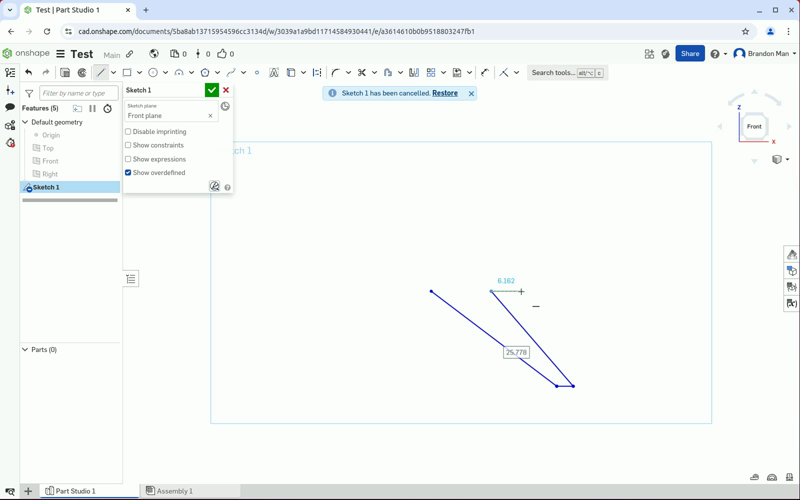
key_down(shift)
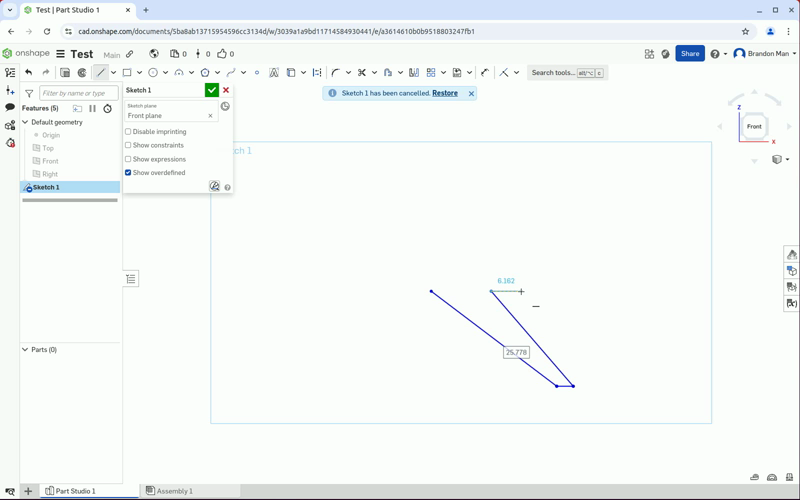
mouse_move(431, 291)
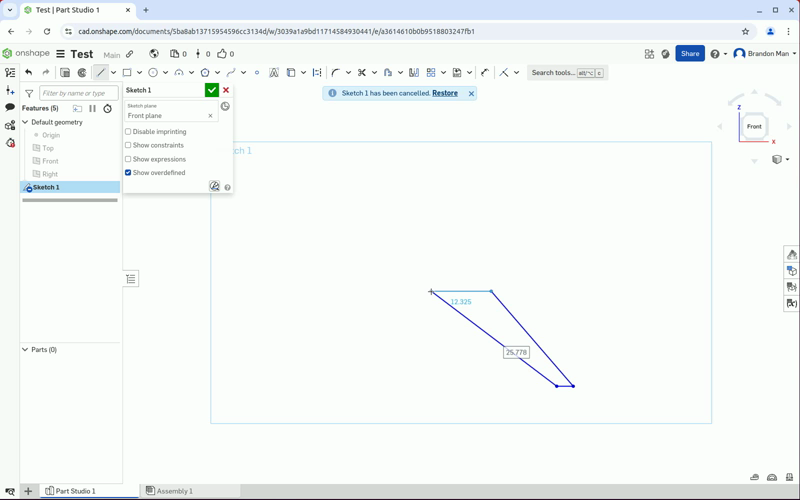
key_up(shift)
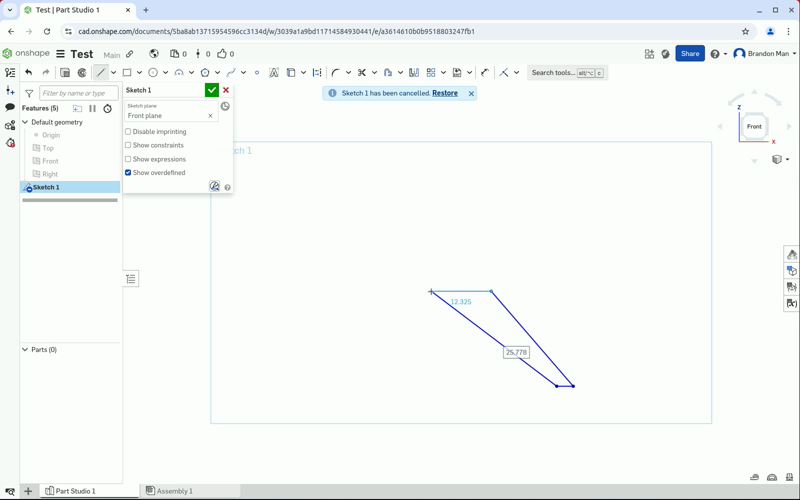
click(431, 291)
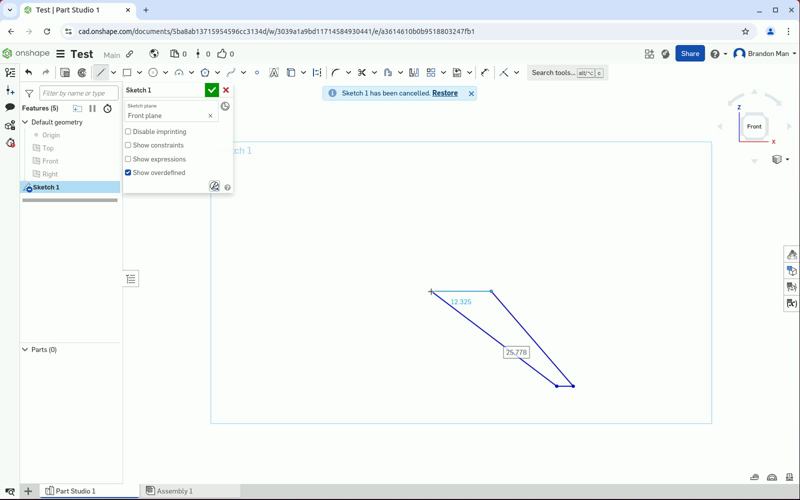
key(esc)
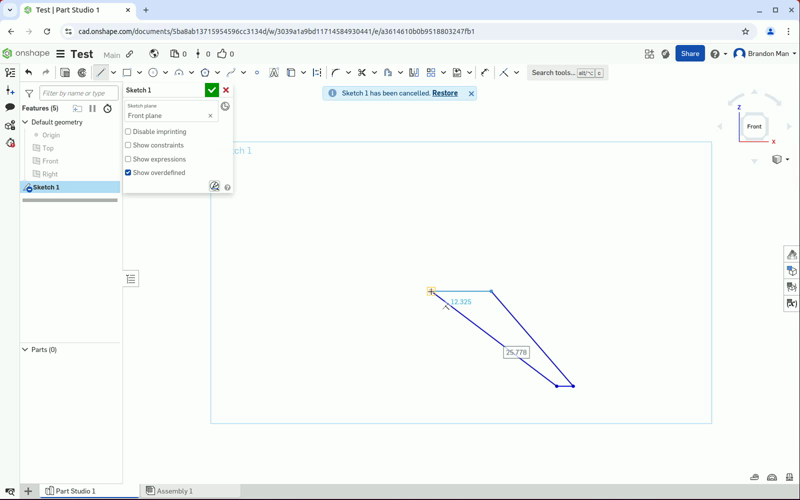
mouse_move(477, 306)
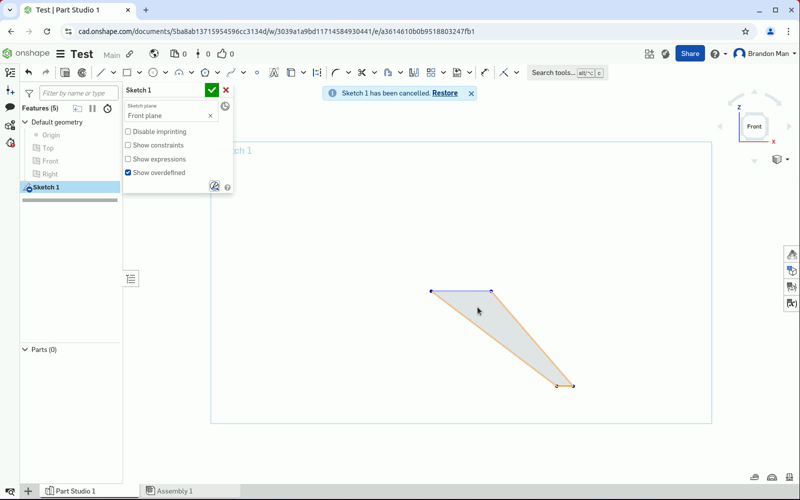
click(477, 306)
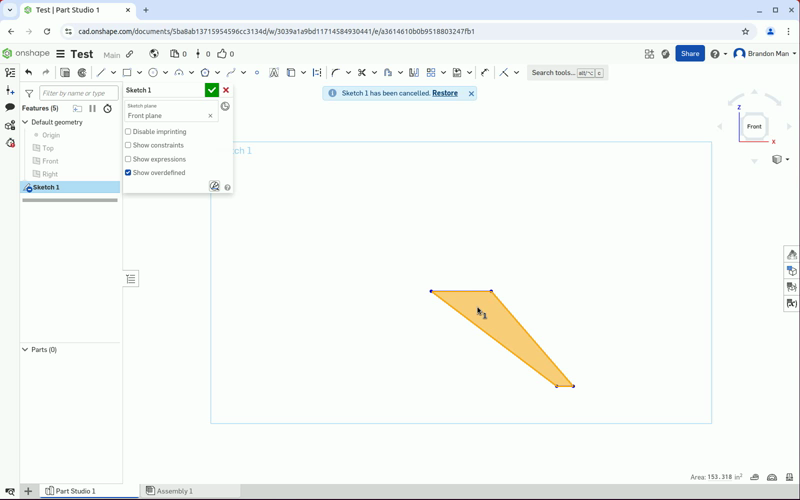
mouse_move(73, 352)
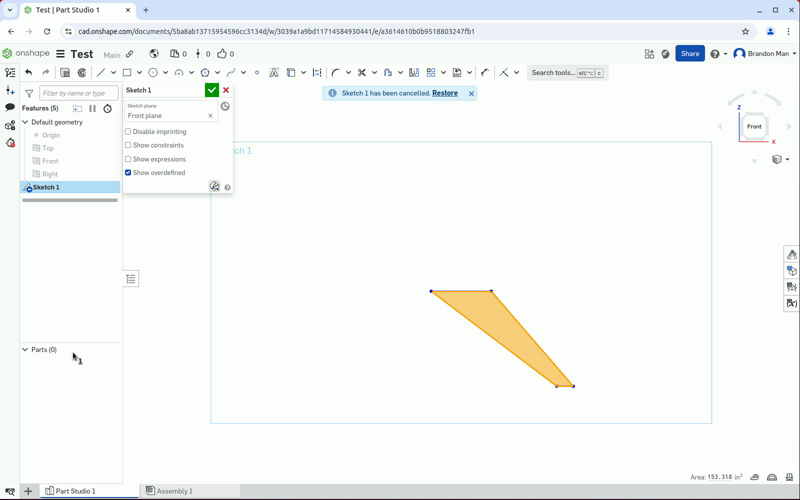
key(shift+y)
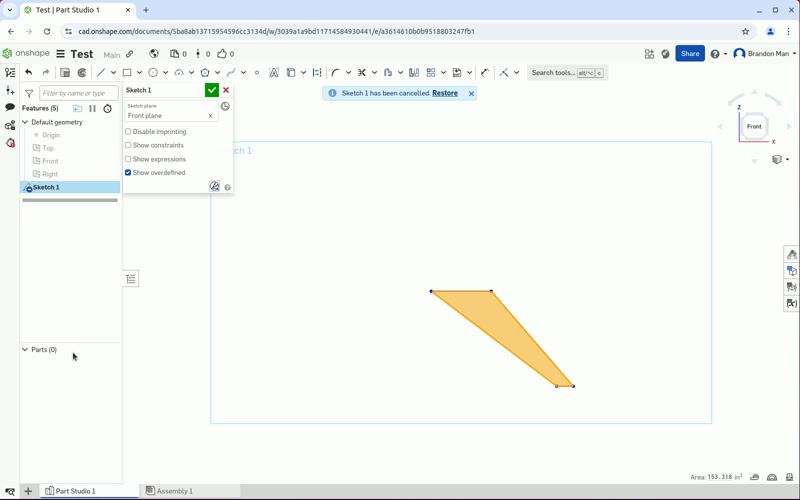
key(shift+e)
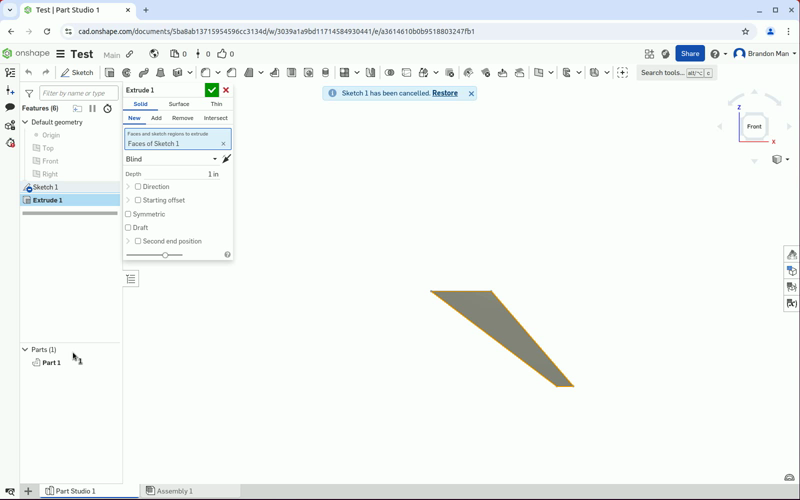
mouse_move(143, 106)
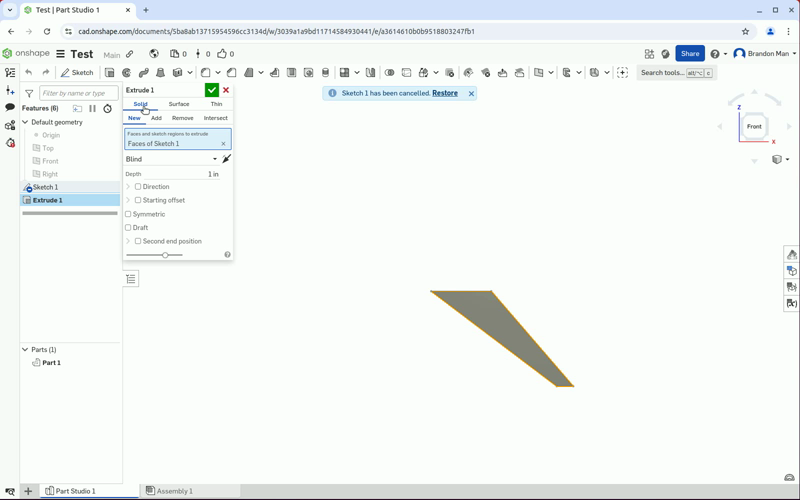
click(143, 106)
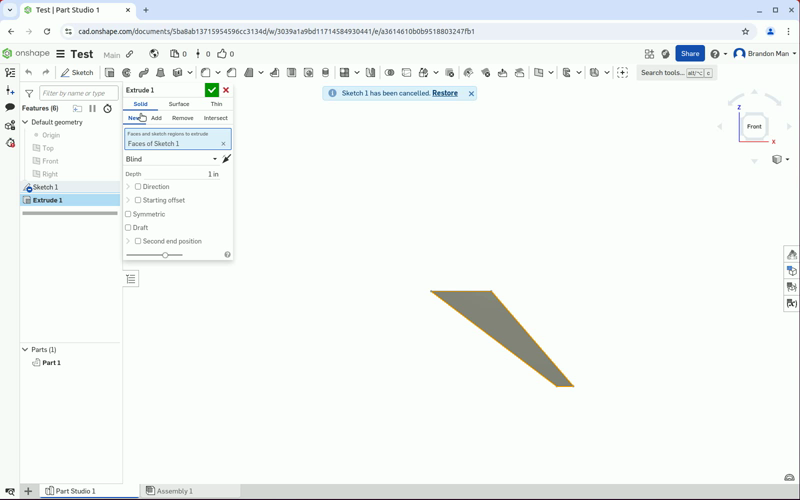
mouse_move(137, 120)
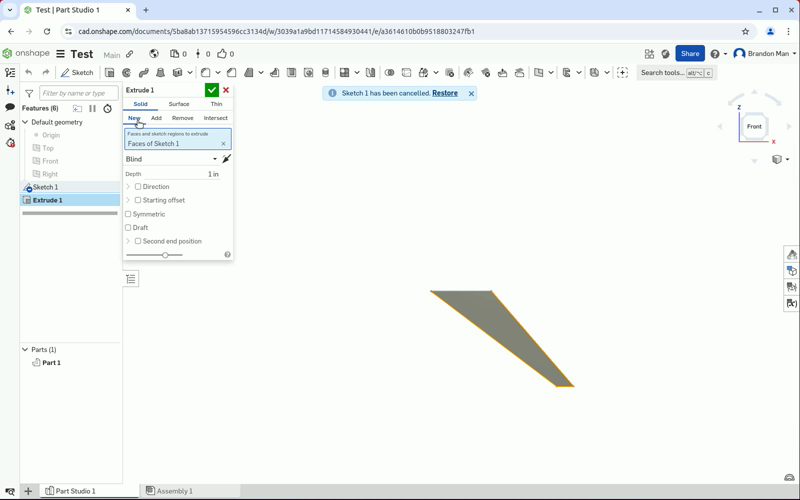
click(137, 120)
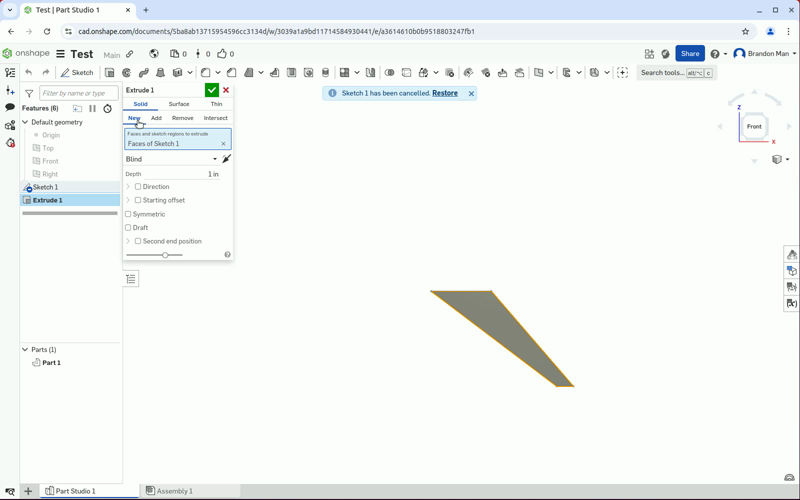
key(tab, 4)
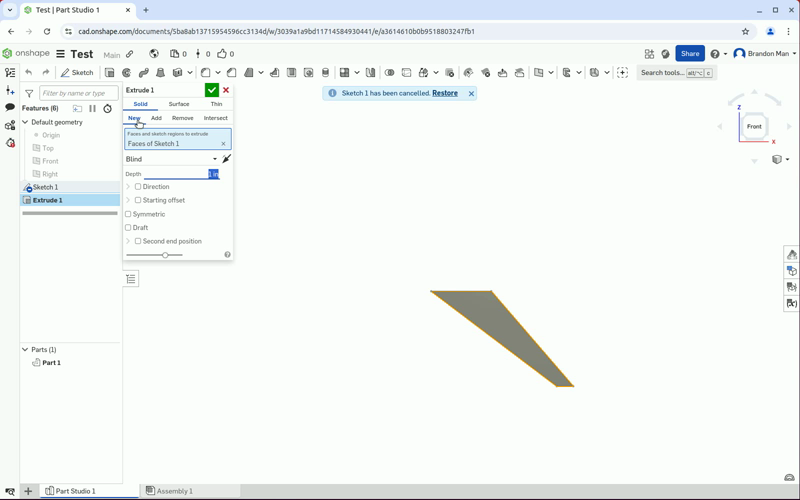
text(1.444)
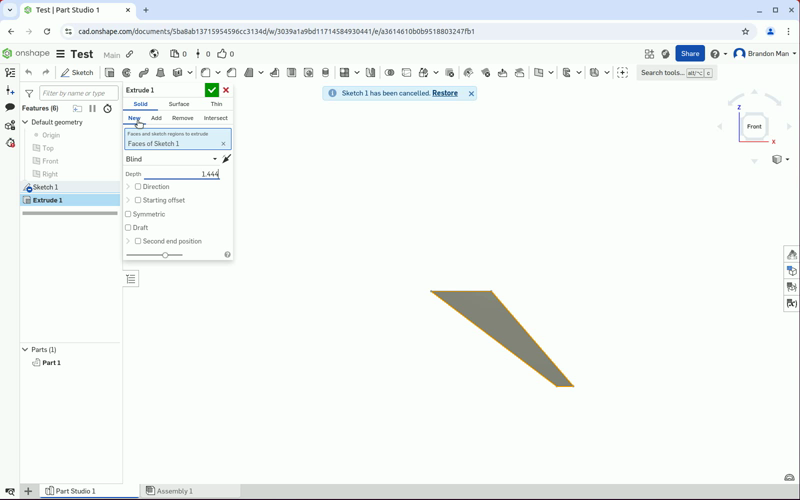
key(enter)
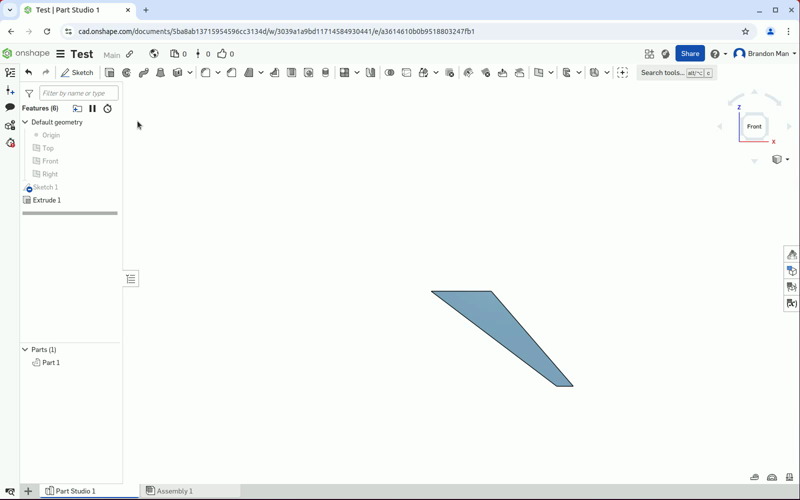
key(shift+h)
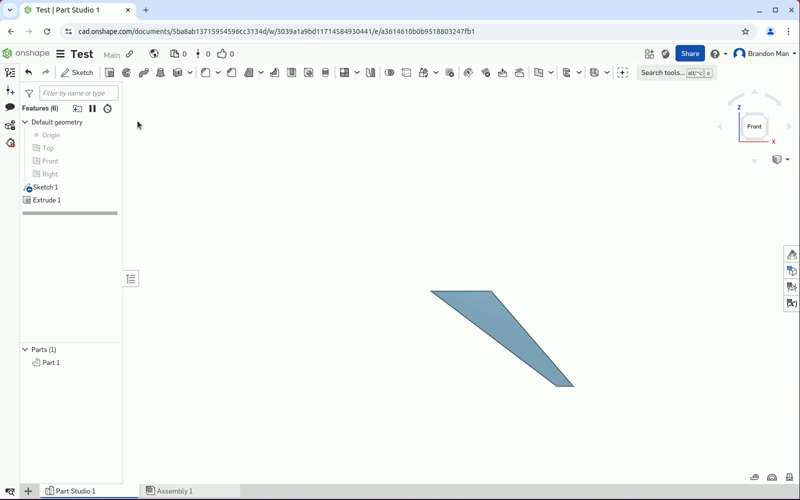
key(shift+h)
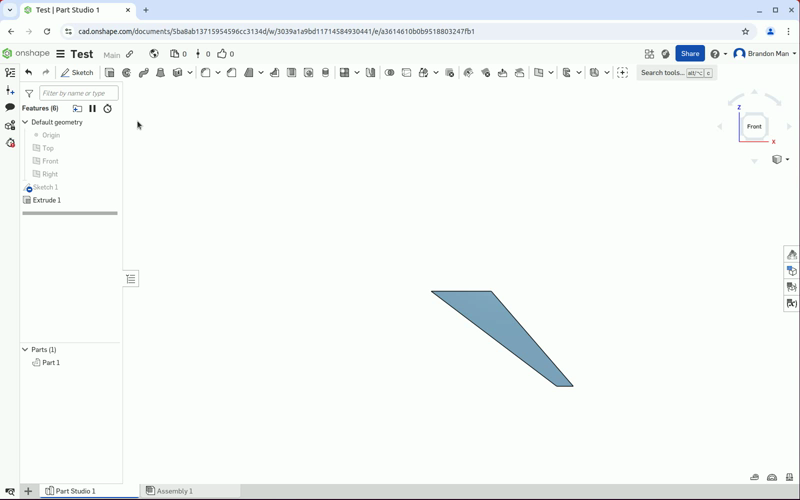
mouse_move(73, 189)
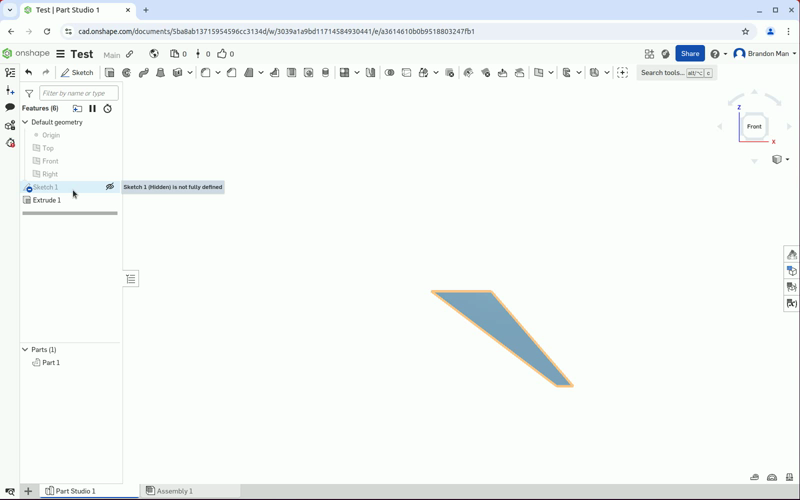
click(73, 189)
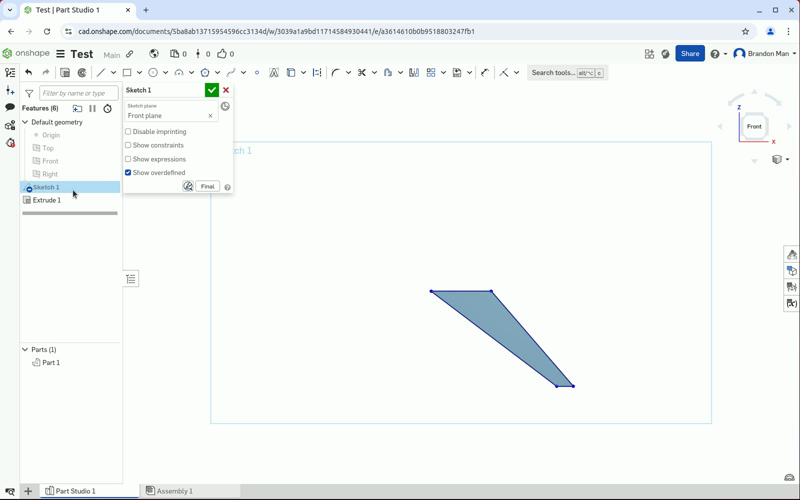
mouse_move(229, 92)
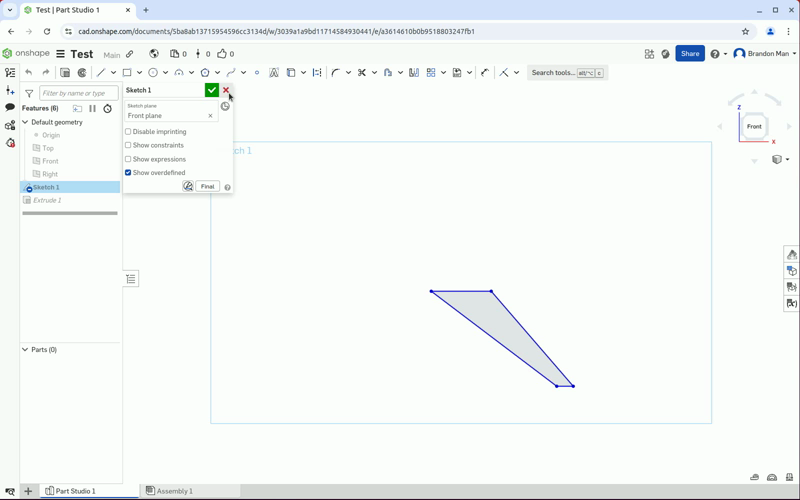
click(229, 92)
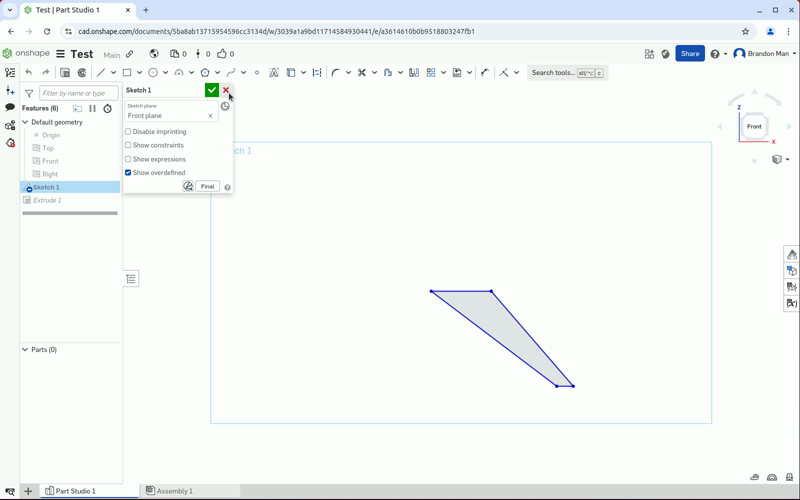
key(shift+s)
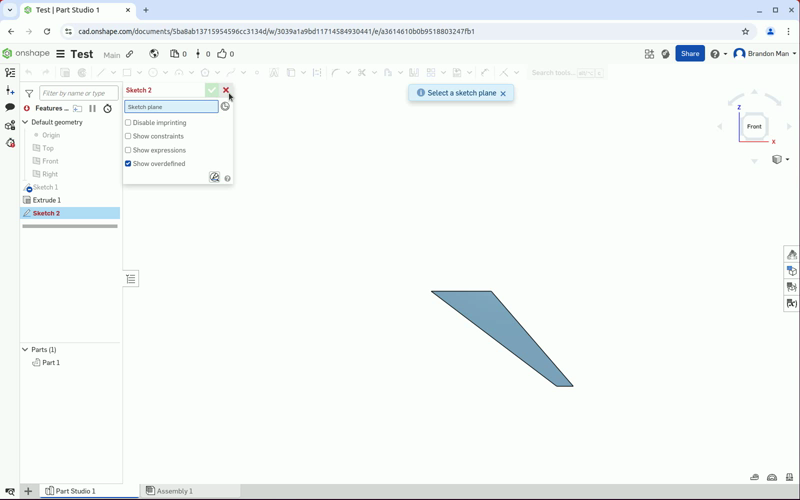
mouse_move(73, 163)
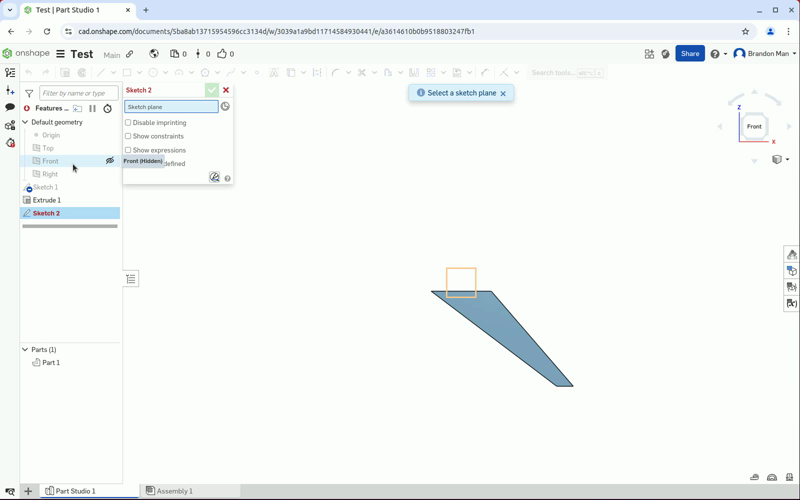
click(73, 163)
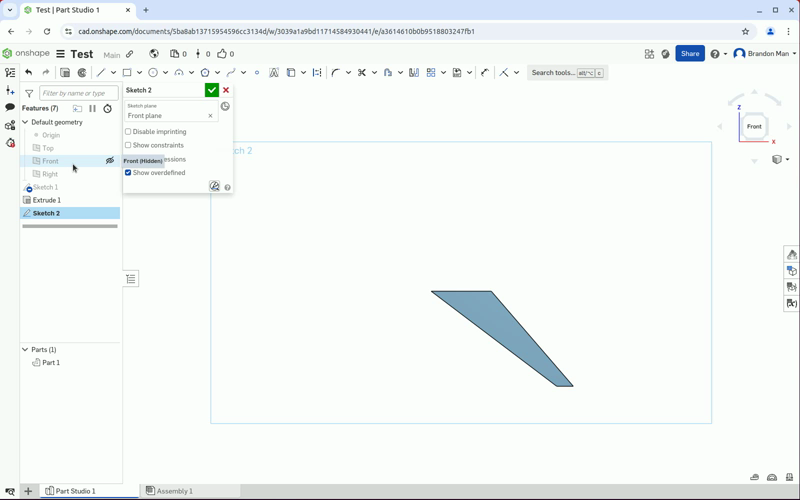
mouse_move(73, 352)
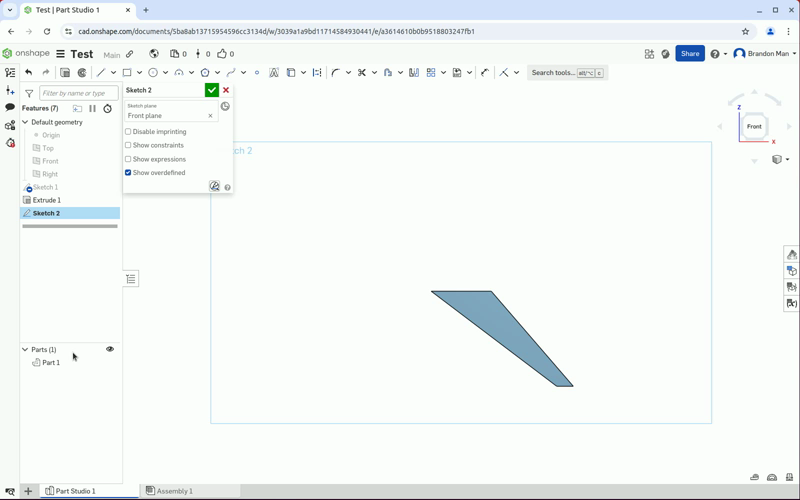
key(y)
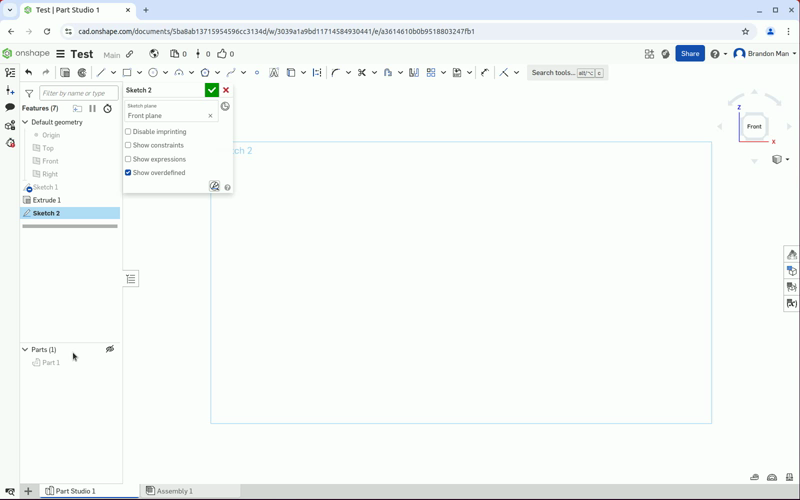
key(l)
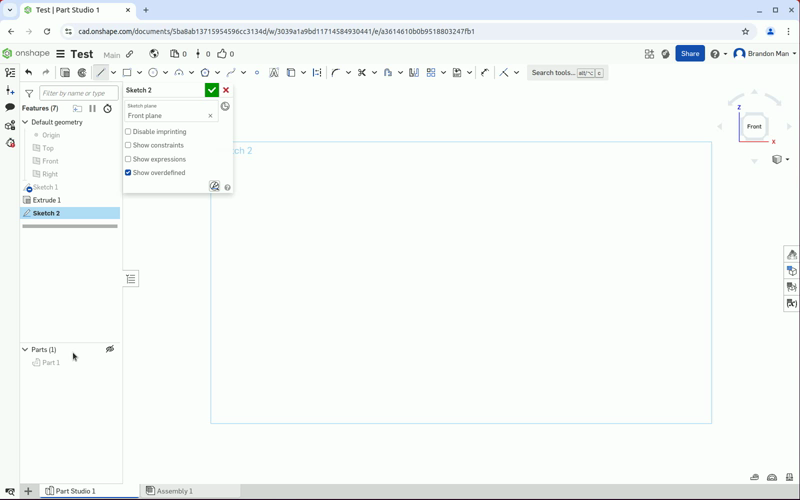
key_down(shift)
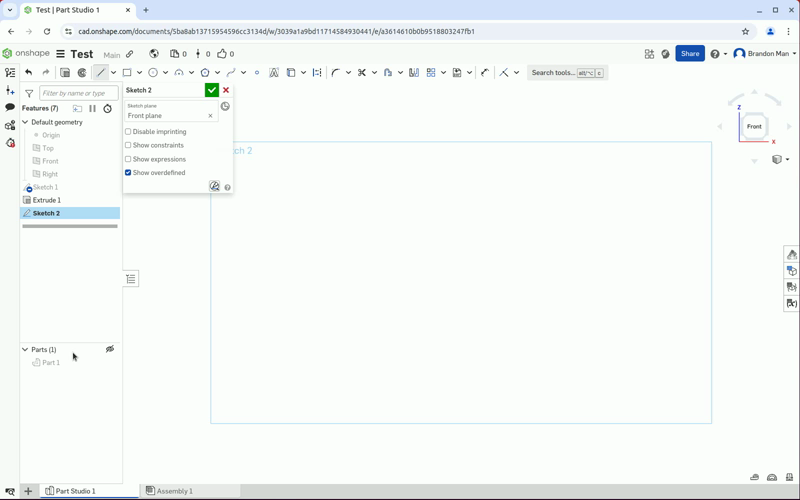
mouse_move(431, 291)
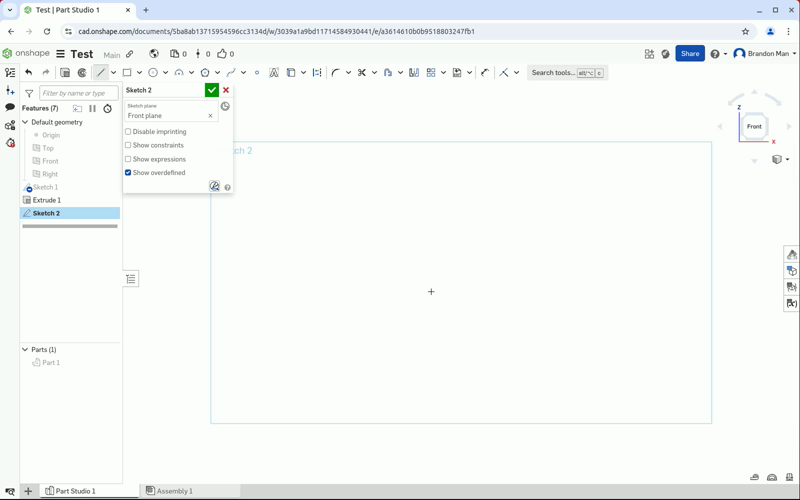
click(431, 291)
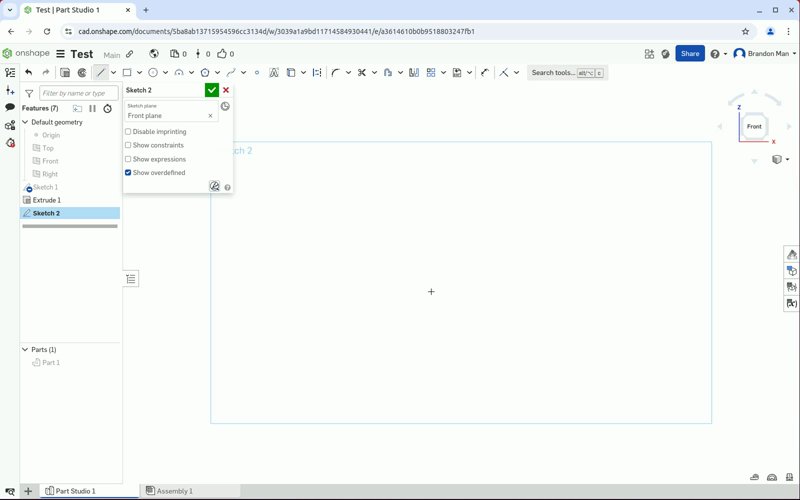
key_up(shift)
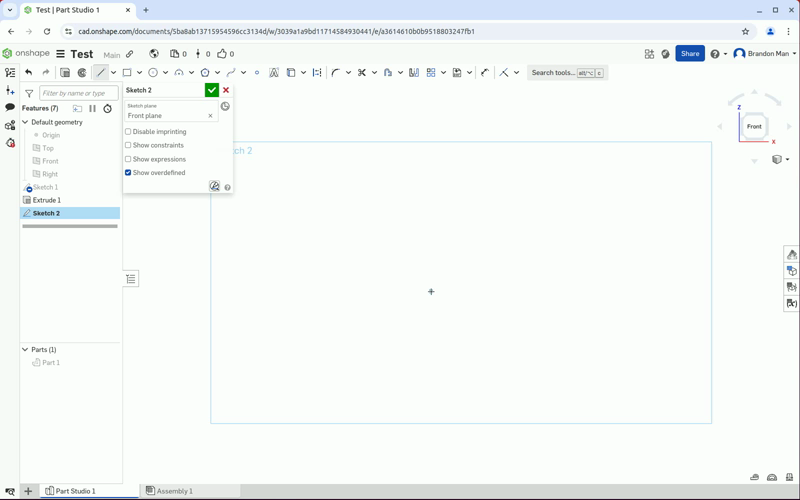
key_down(shift)
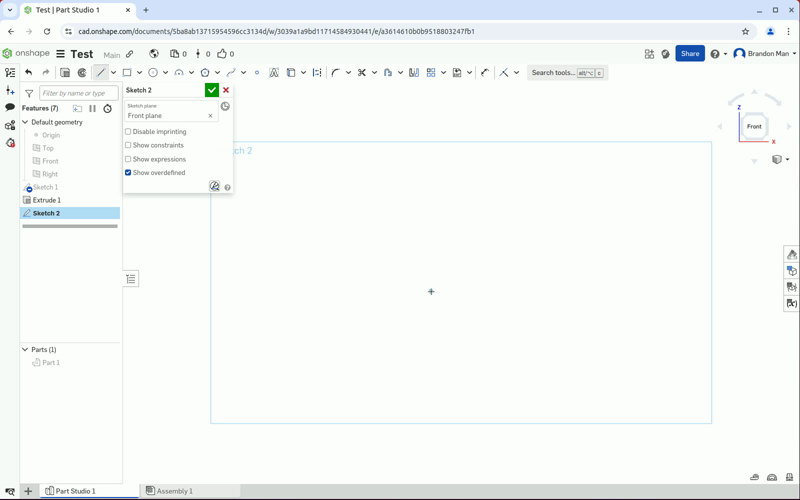
mouse_move(492, 291)
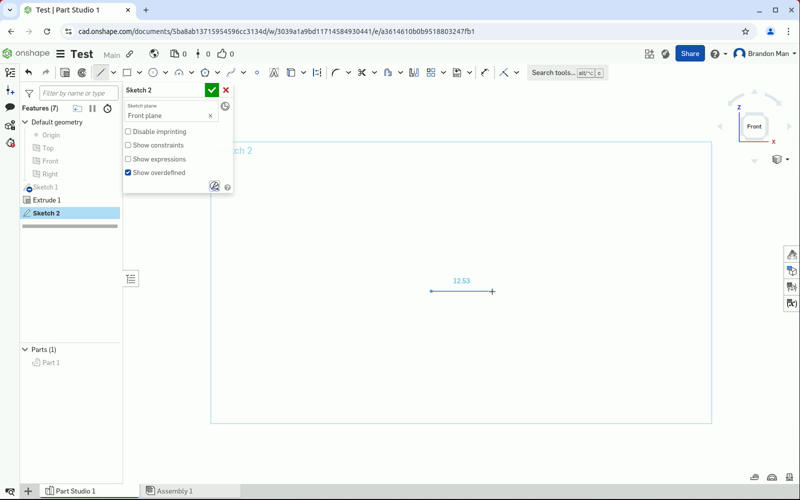
click(492, 291)
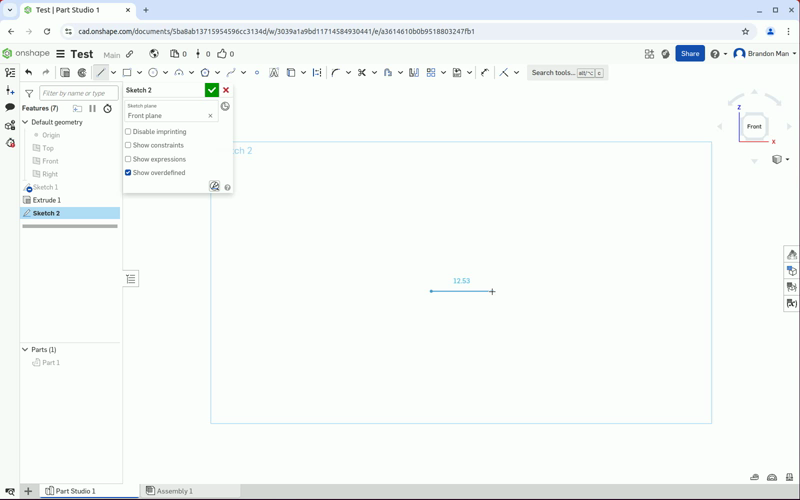
key_up(shift)
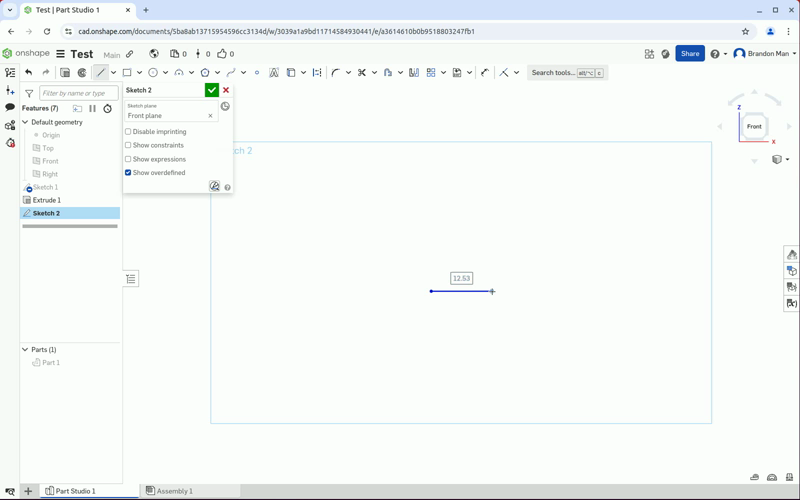
key_down(shift)
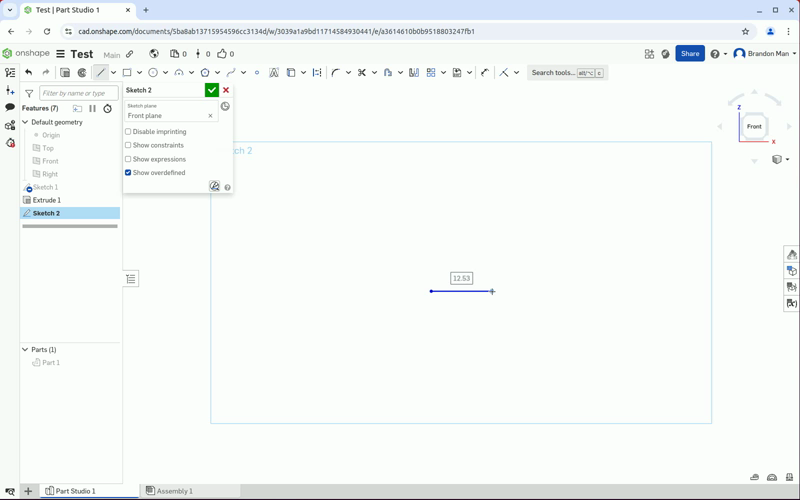
mouse_move(522, 291)
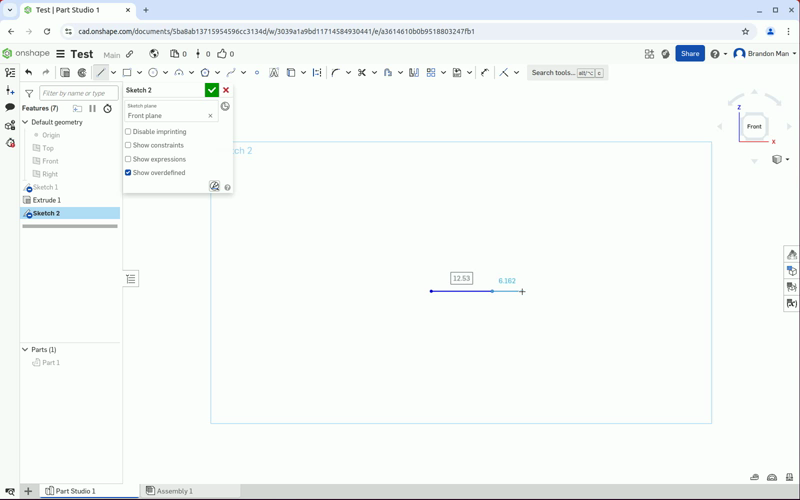
mouse_move(492, 274)
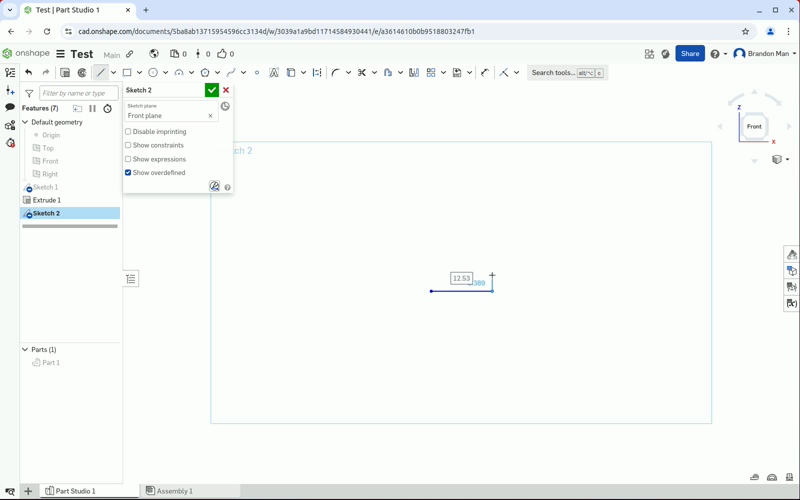
click(492, 274)
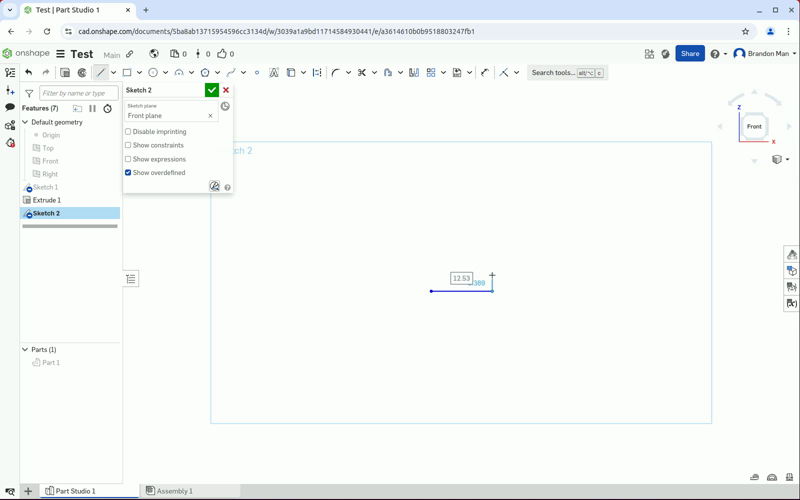
key_up(shift)
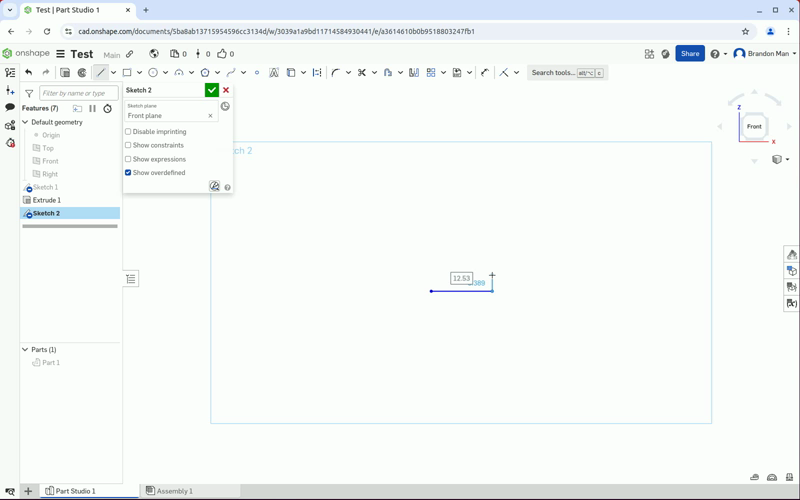
key_down(shift)
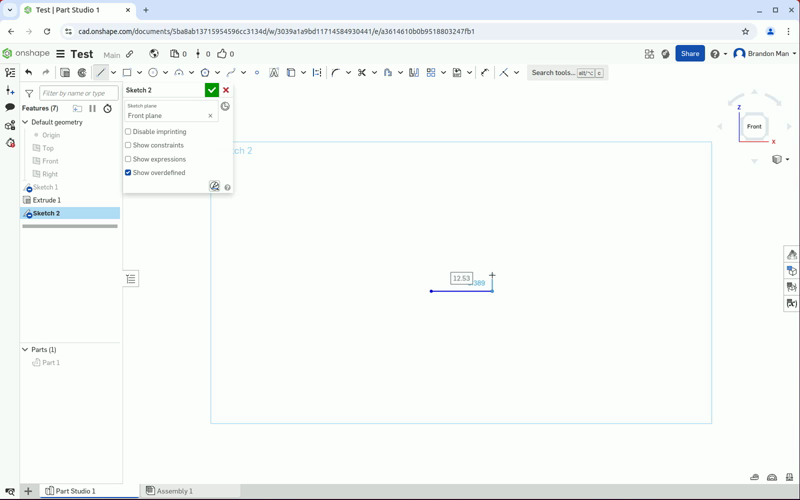
mouse_move(431, 274)
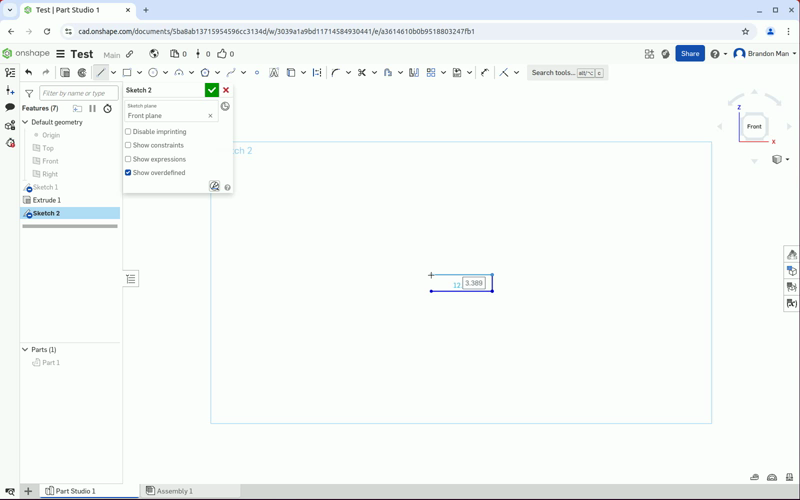
click(431, 274)
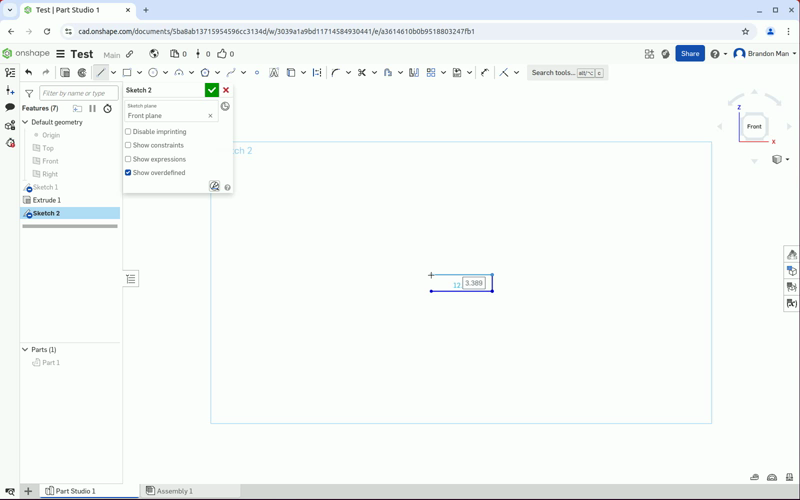
key_up(shift)
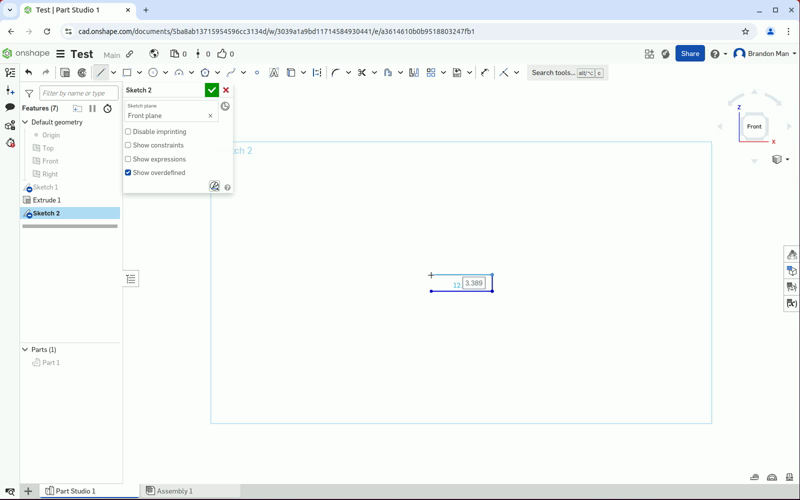
mouse_move(461, 274)
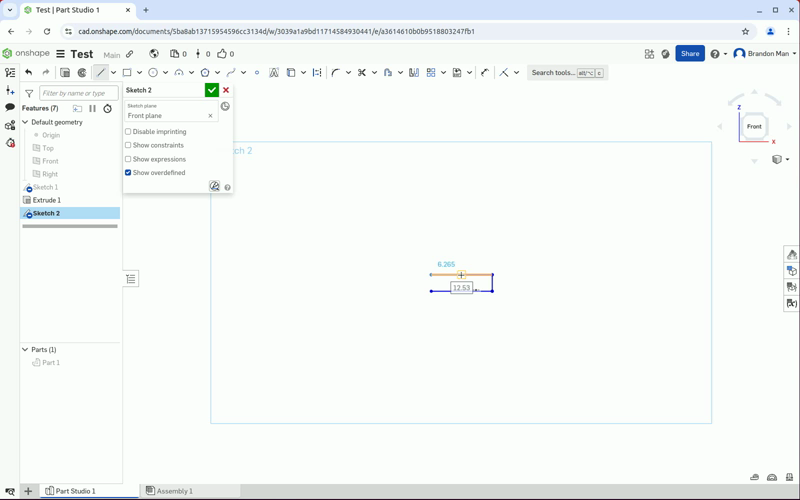
key_down(shift)
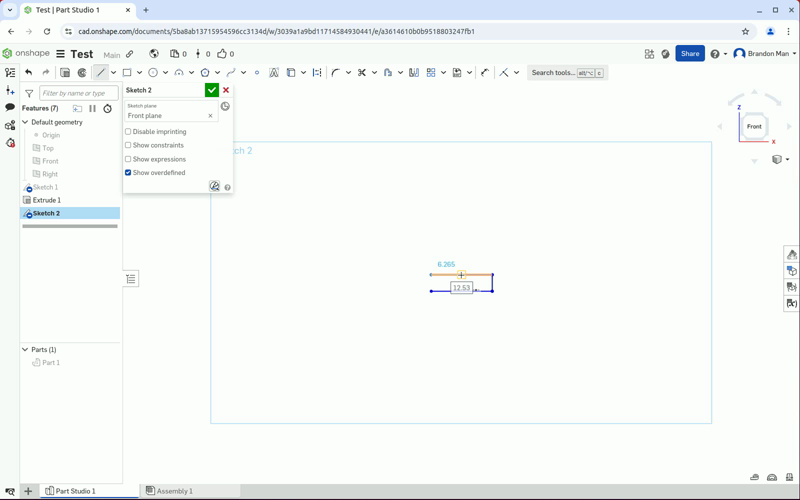
mouse_move(431, 291)
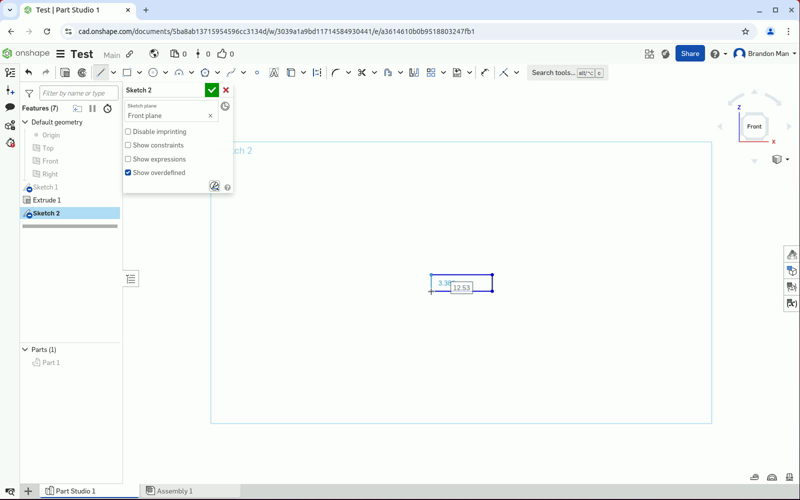
key_up(shift)
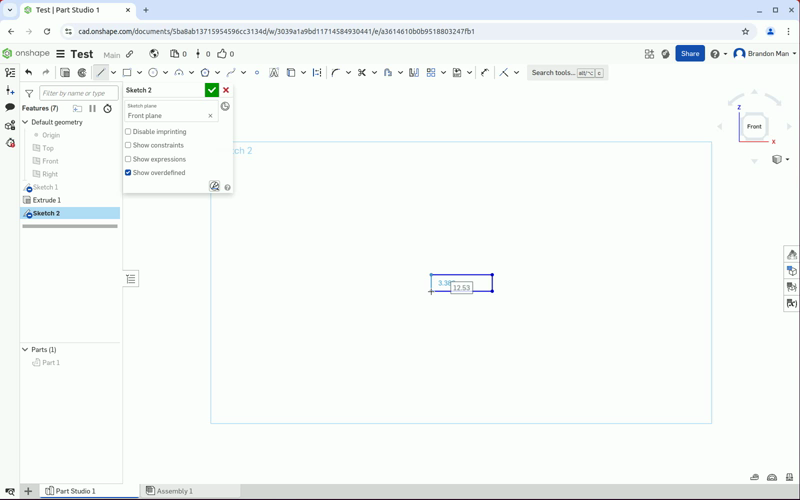
click(431, 291)
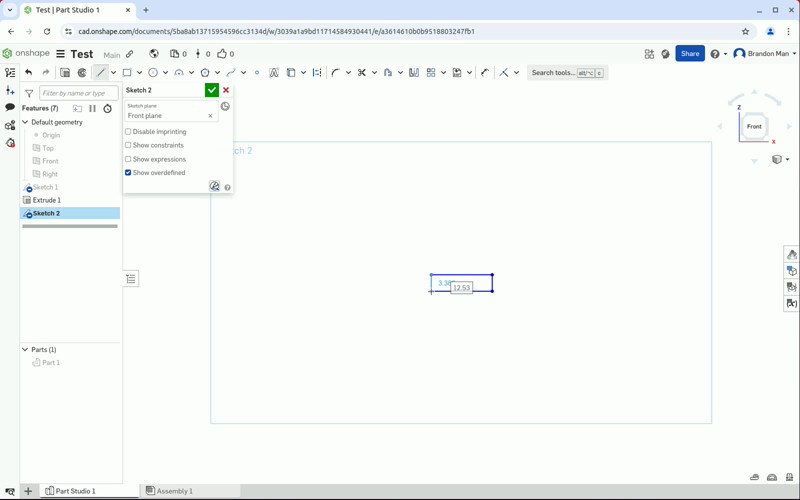
key(esc)
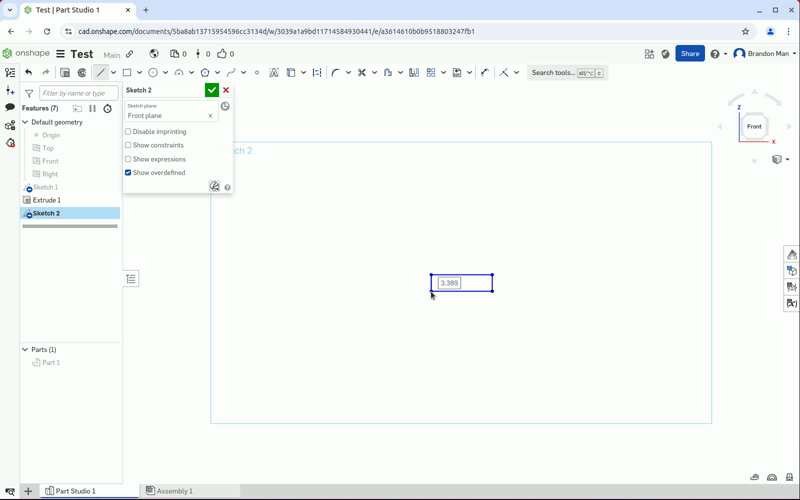
key(c)
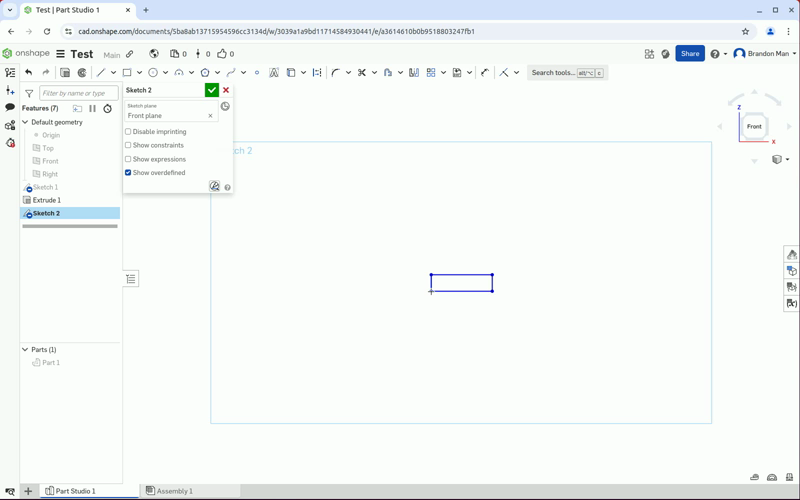
key_down(shift)
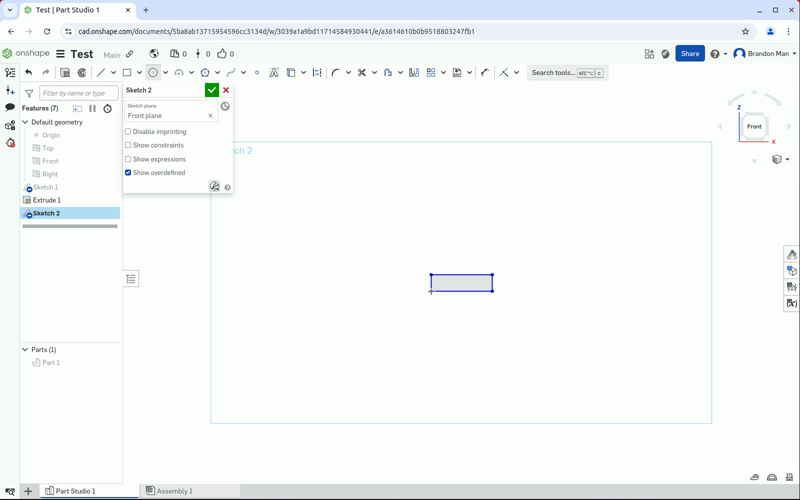
mouse_move(446, 282)
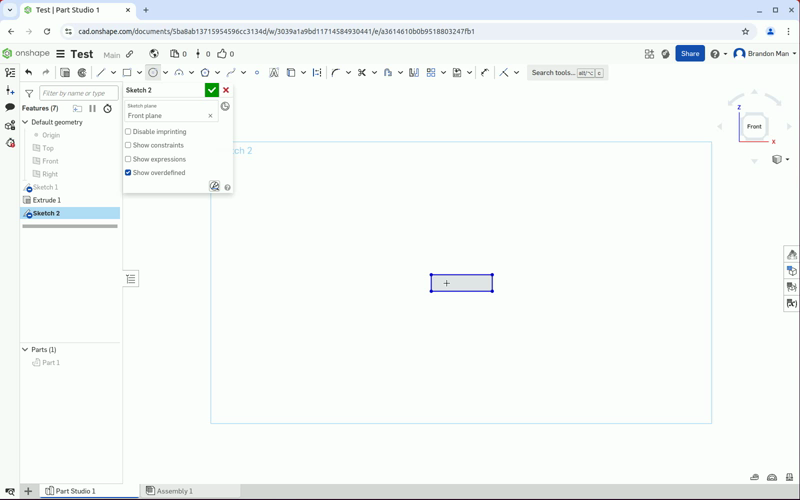
click(446, 282)
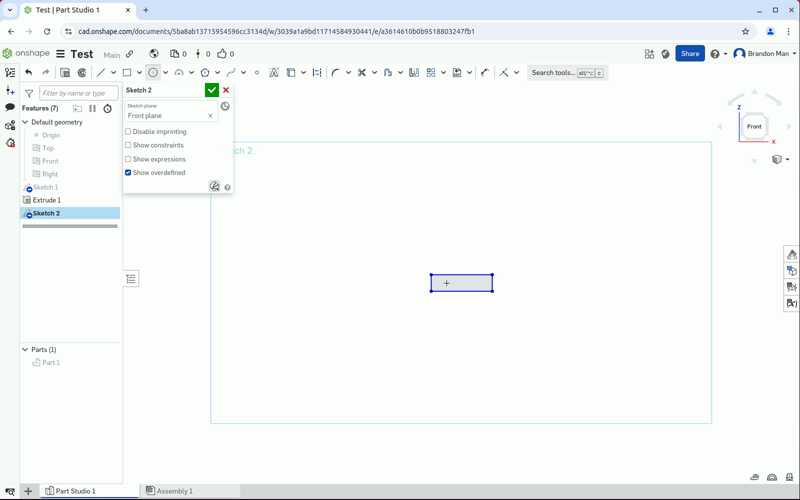
key_up(shift)
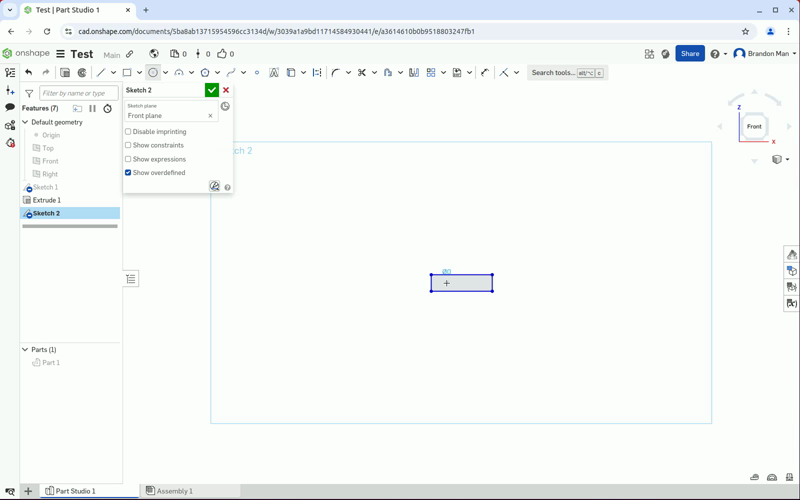
mouse_move(451, 282)
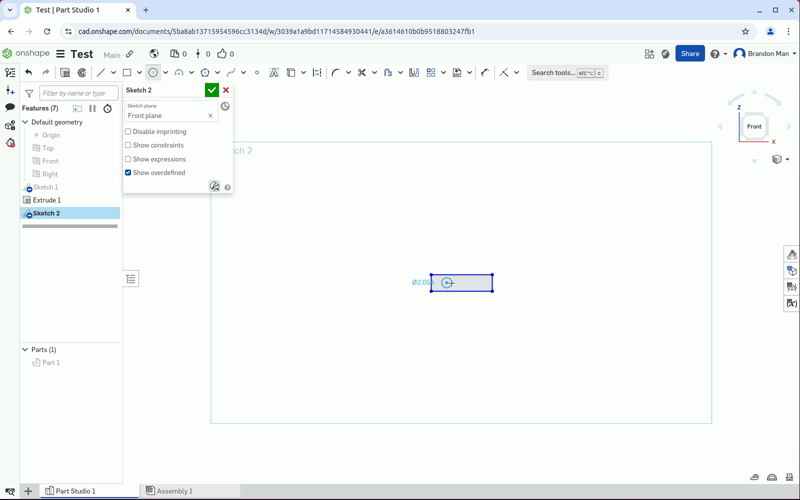
click(451, 282)
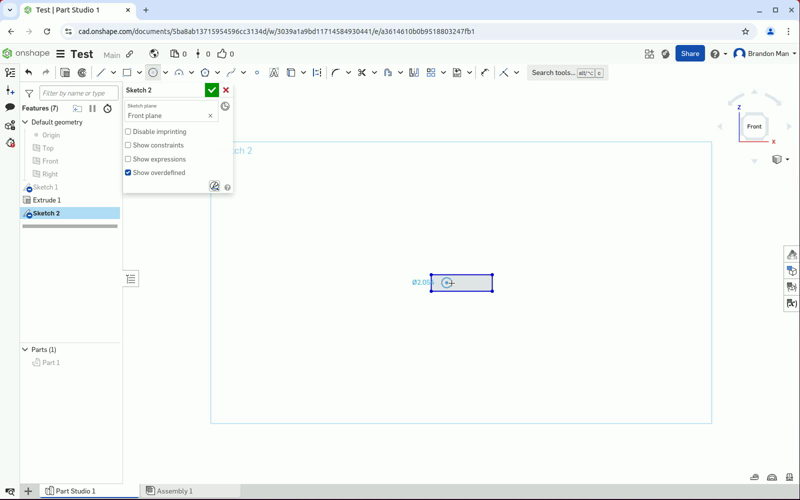
key(esc)
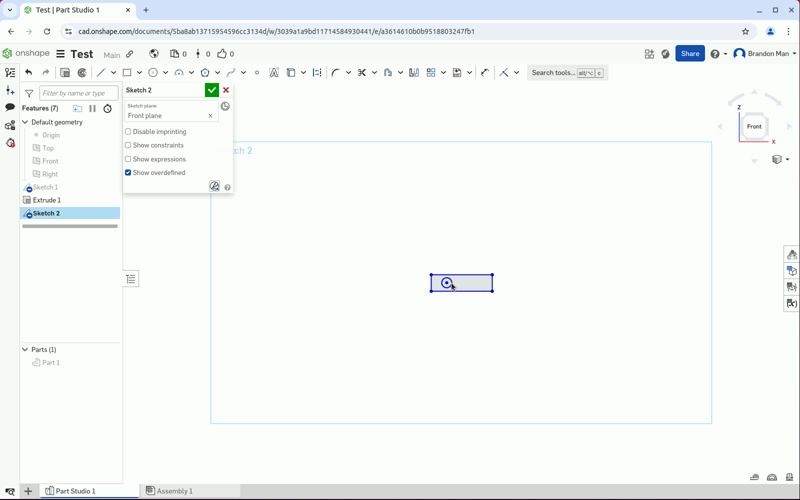
key(c)
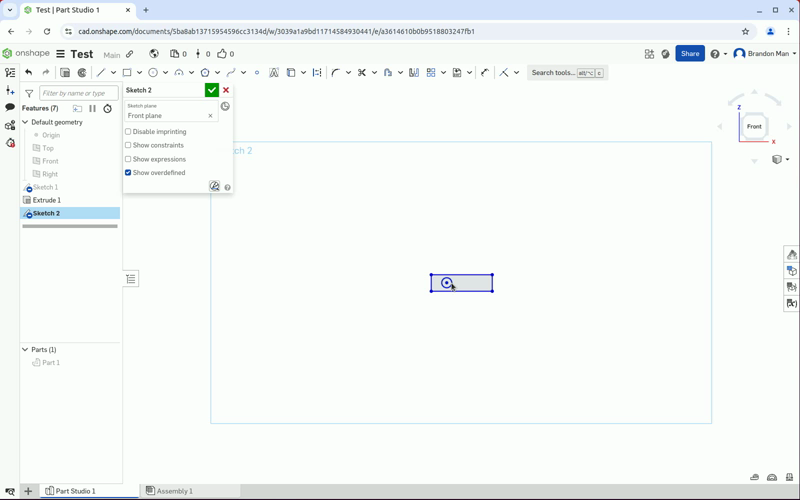
key_down(shift)
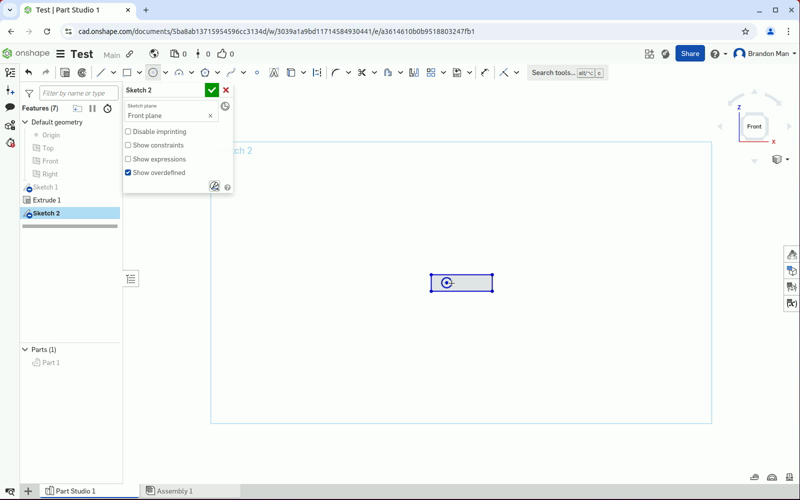
mouse_move(476, 282)
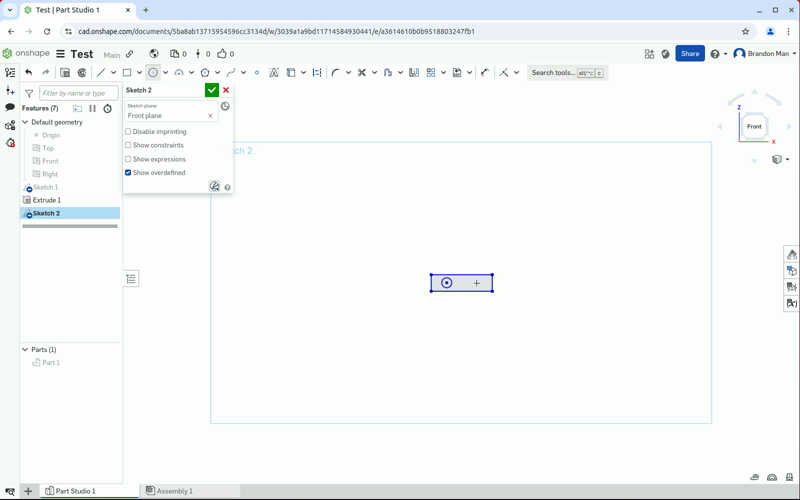
click(476, 282)
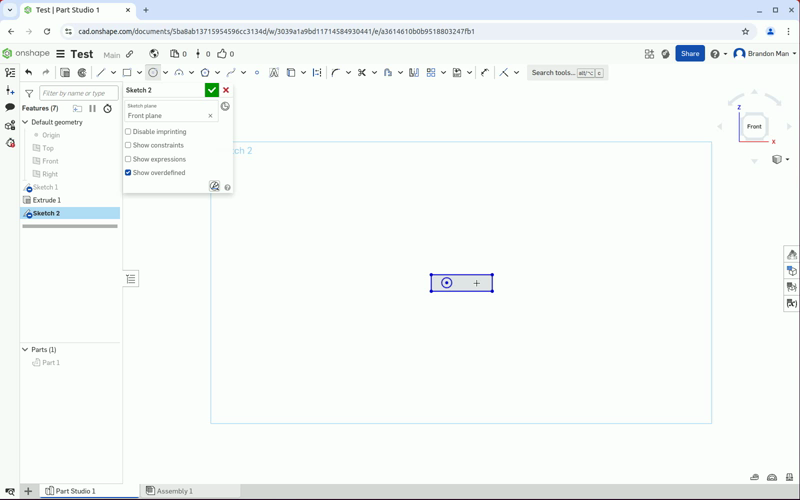
key_up(shift)
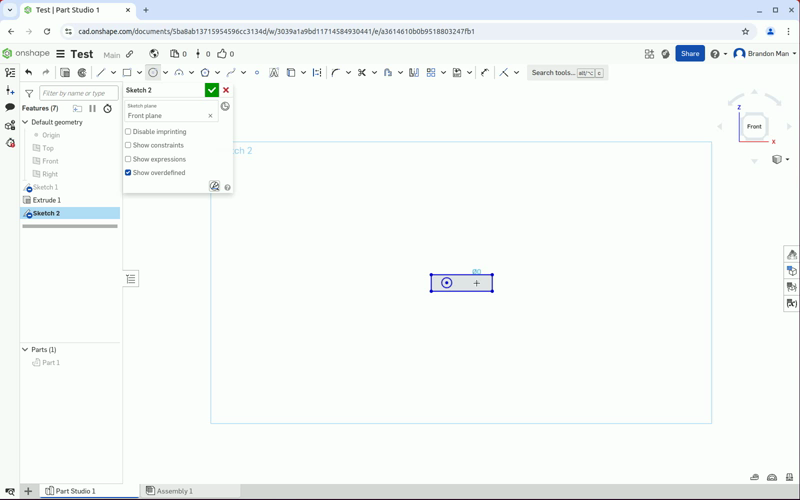
mouse_move(481, 282)
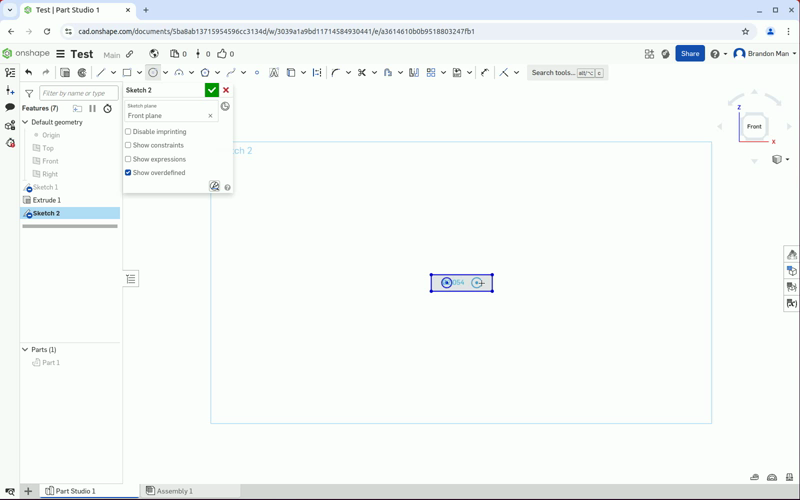
click(481, 282)
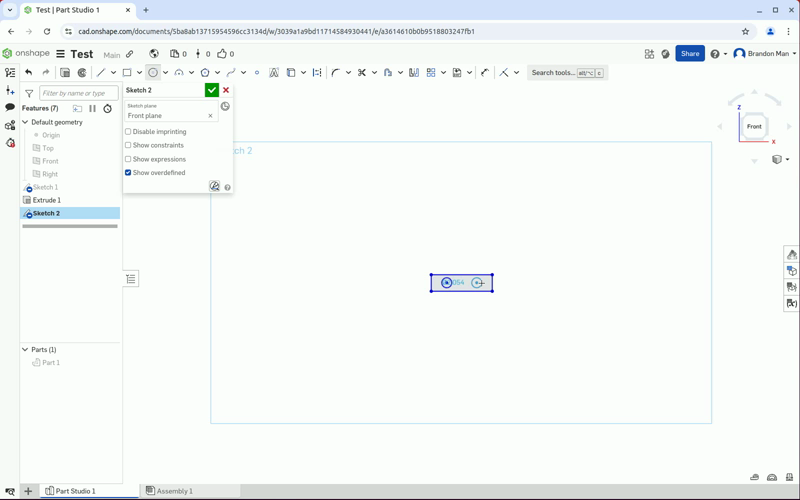
key(esc)
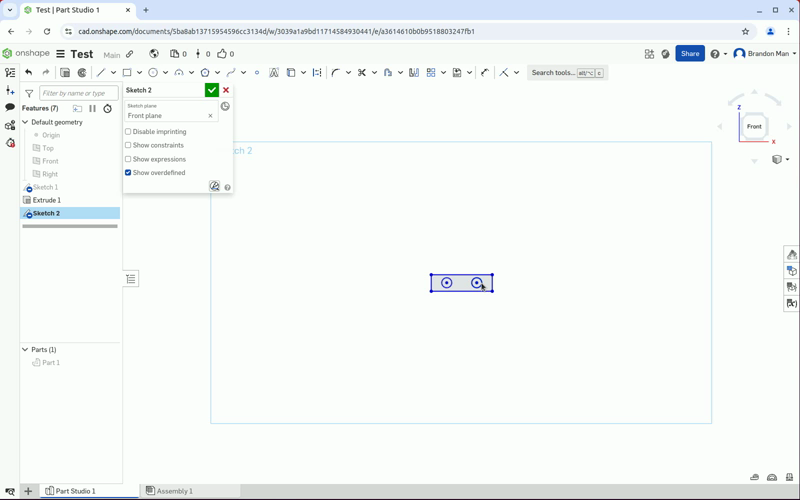
mouse_move(483, 283)
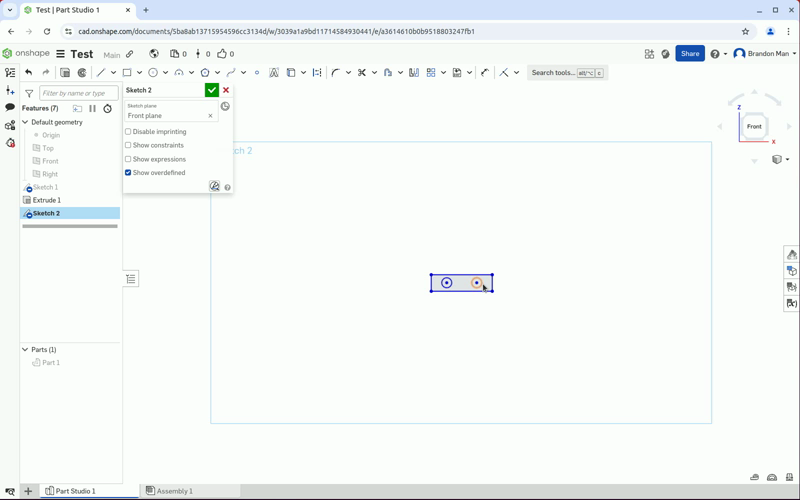
scroll(6)
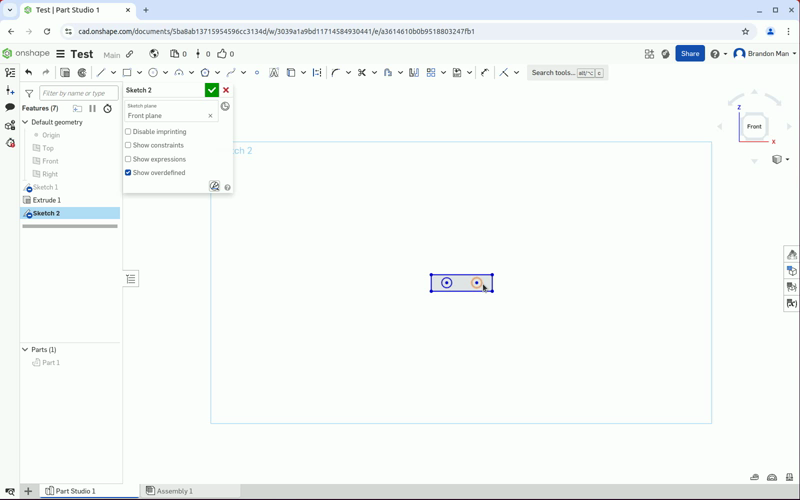
scroll(6)
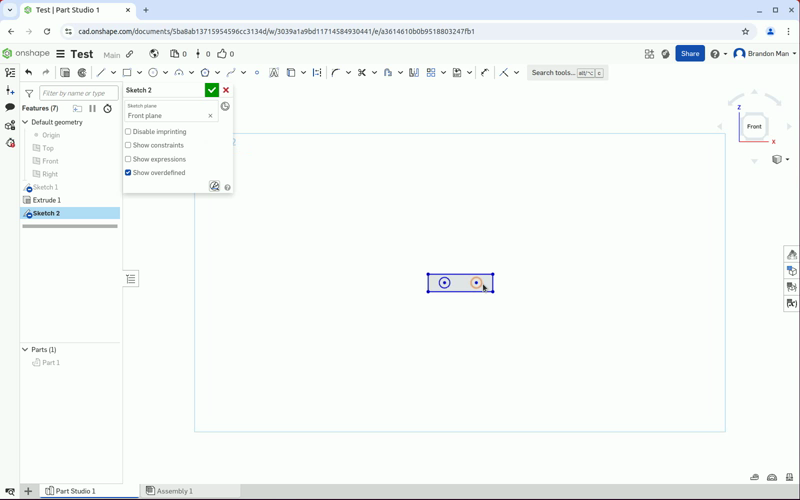
scroll(6)
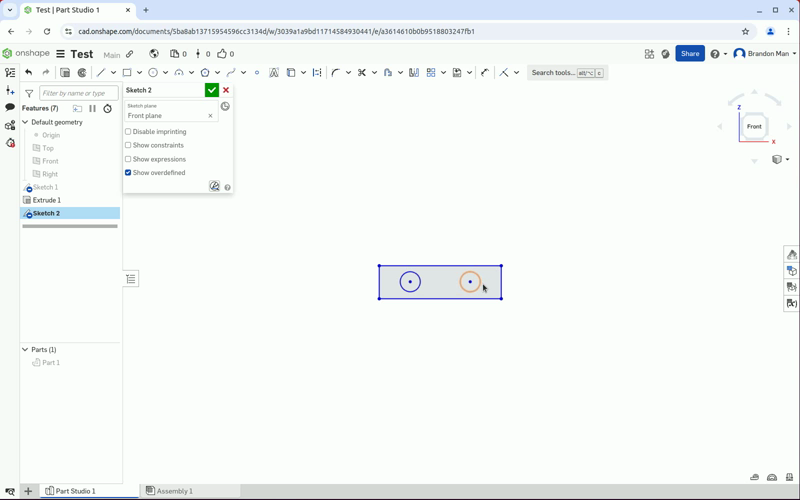
scroll(6)
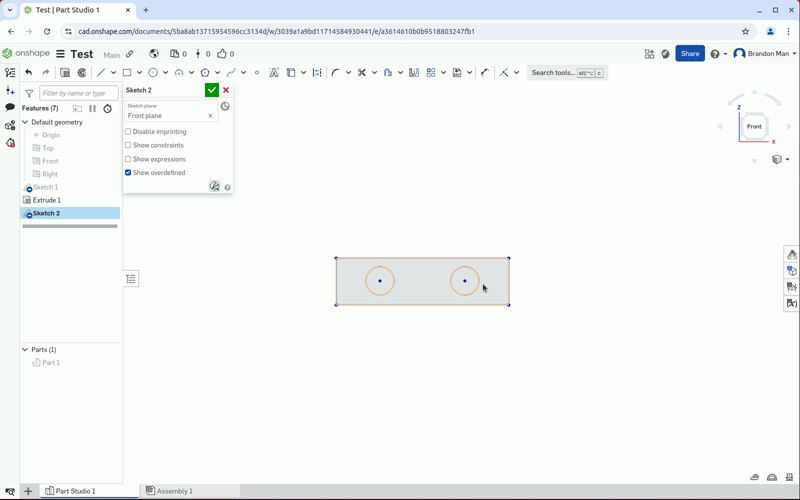
scroll(6)
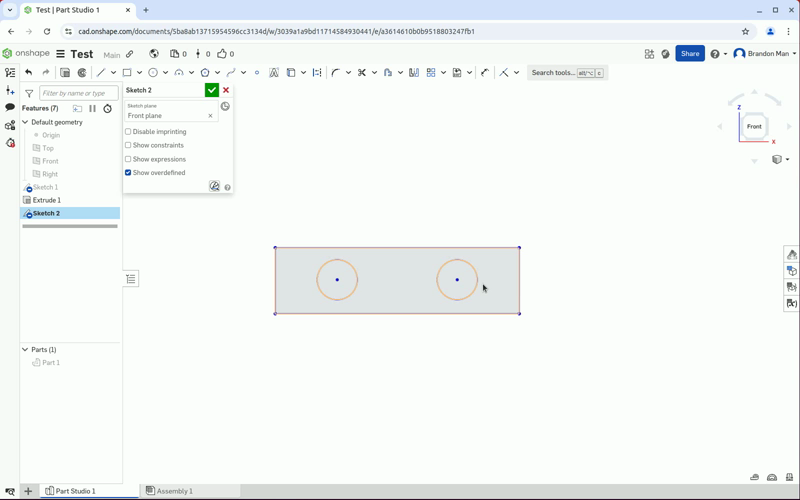
scroll(6)
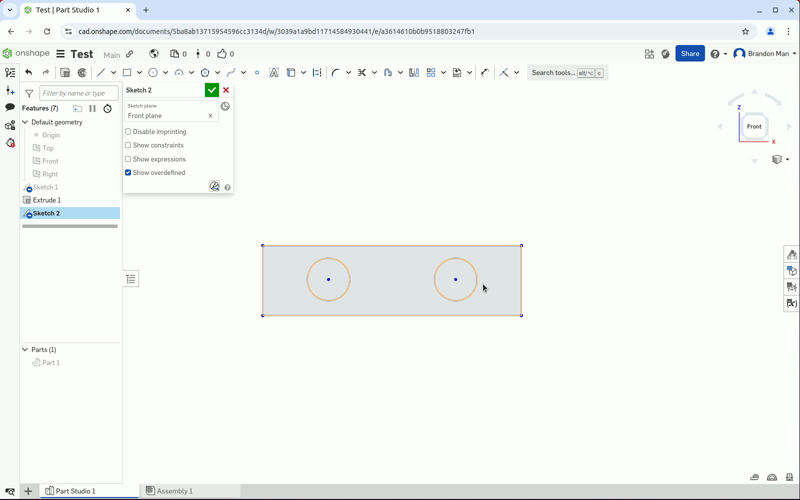
scroll(6)
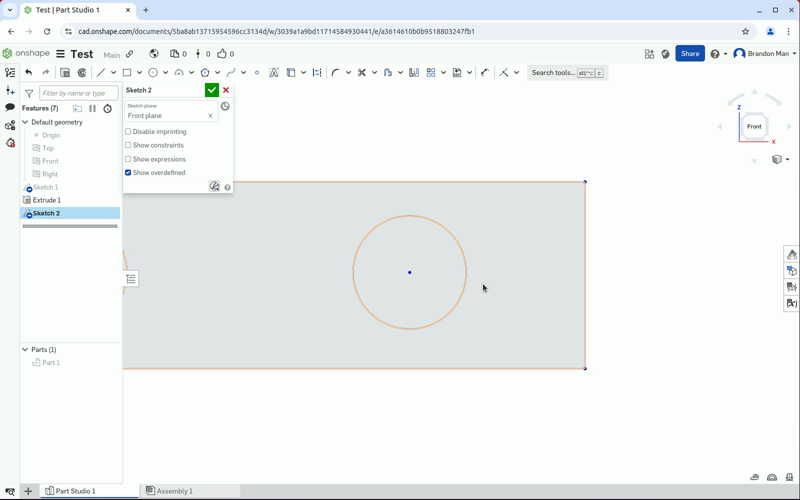
click(483, 283)
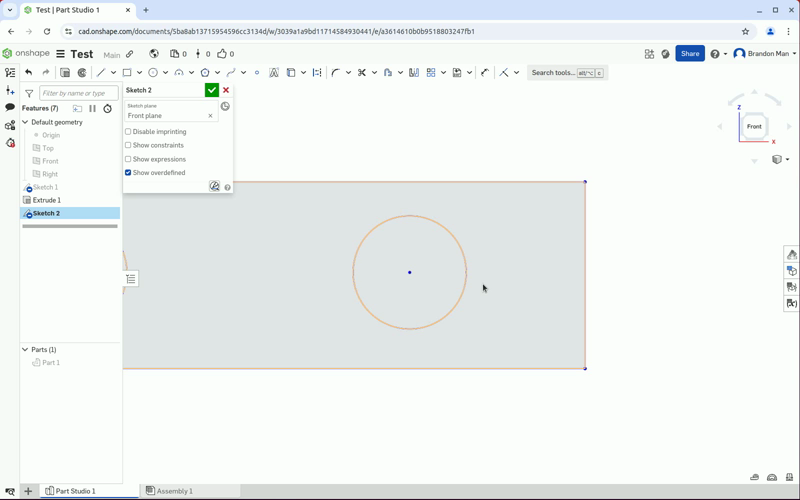
scroll(-6)
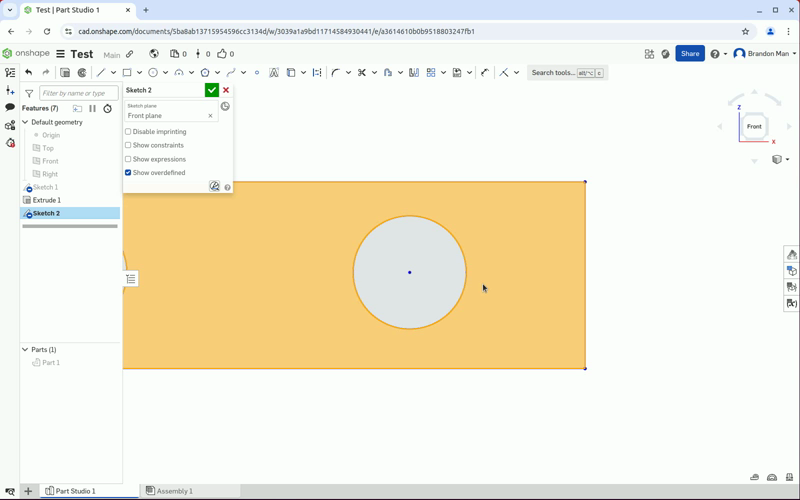
scroll(-6)
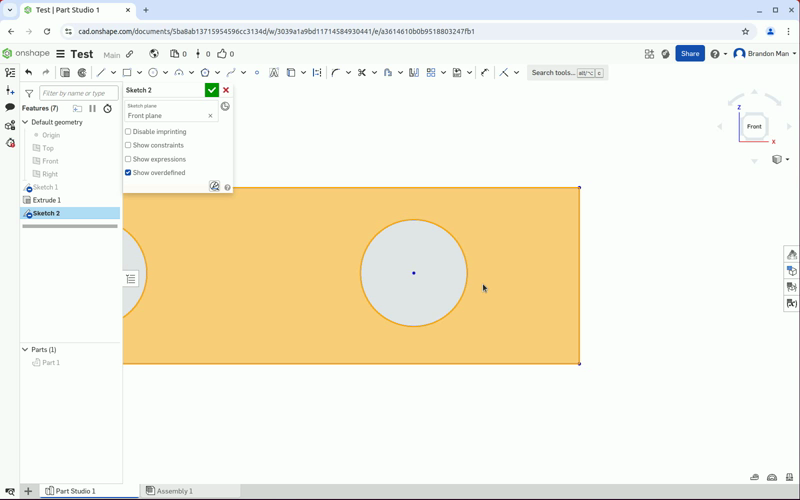
scroll(-6)
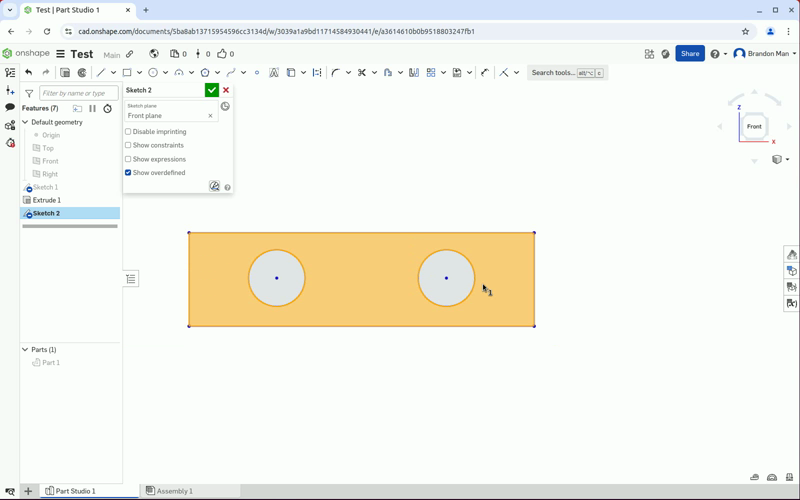
scroll(-6)
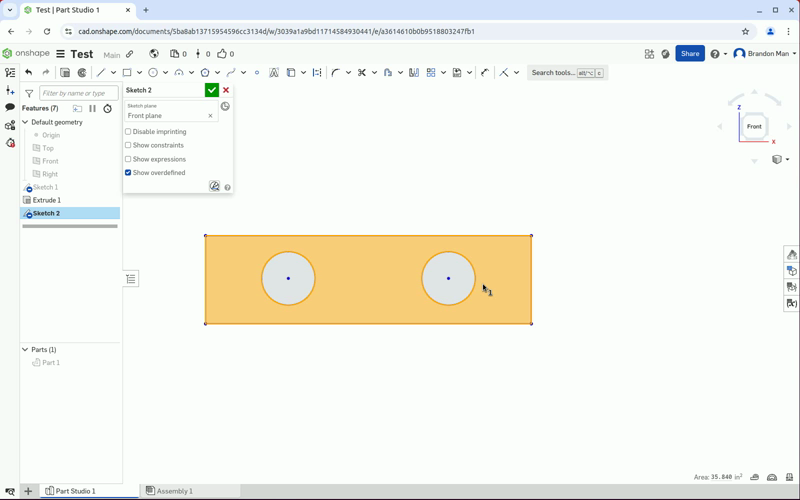
scroll(-6)
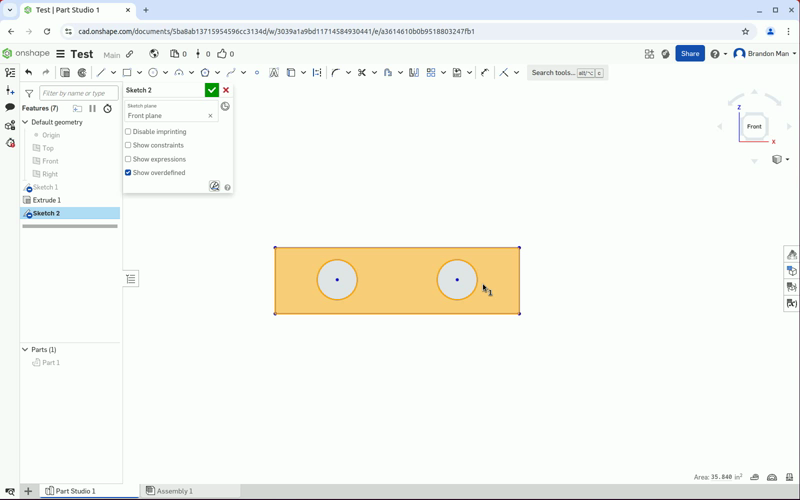
scroll(-6)
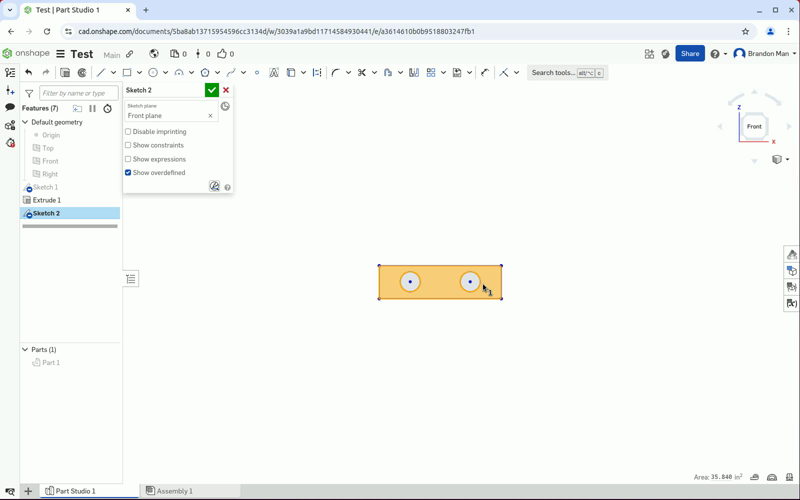
scroll(-6)
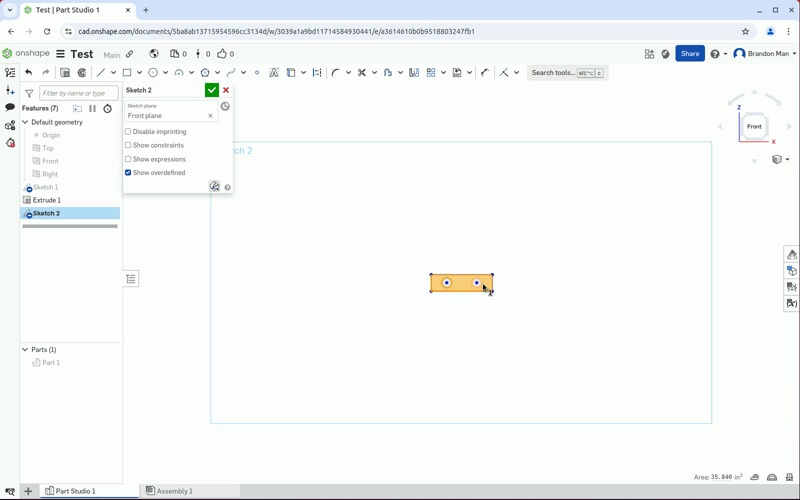
mouse_move(73, 352)
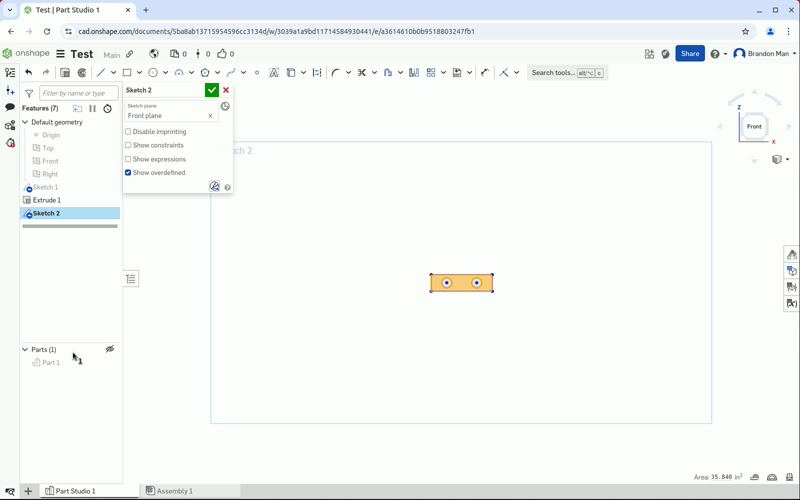
key(shift+y)
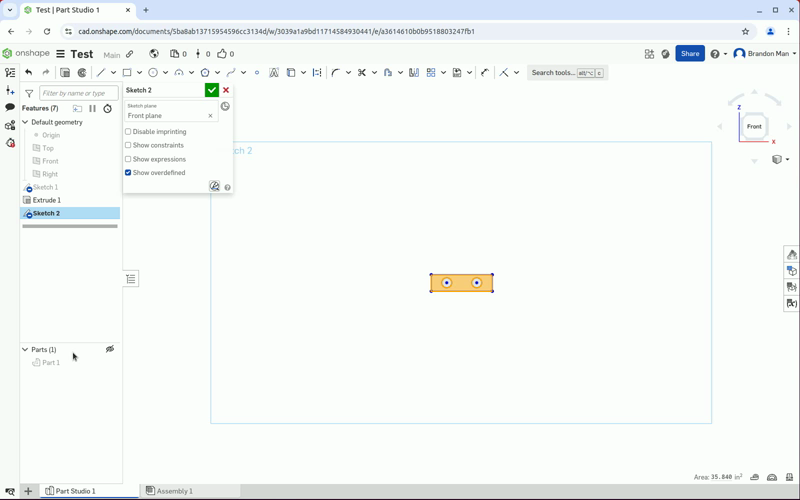
key(shift+e)
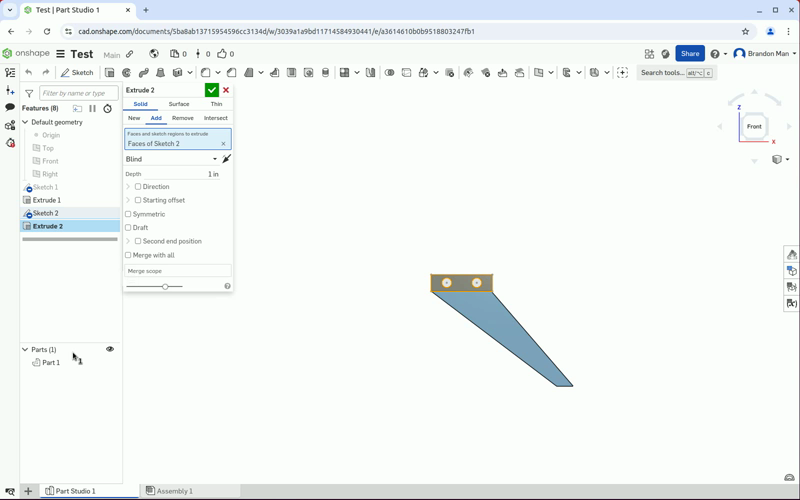
mouse_move(143, 106)
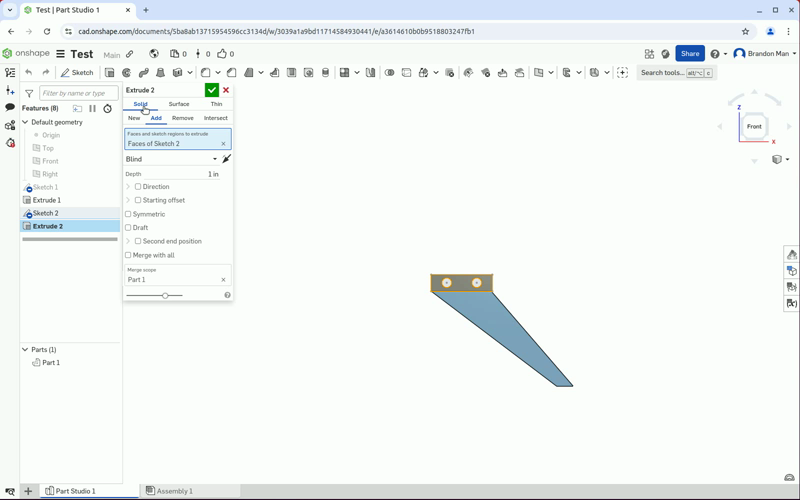
click(143, 106)
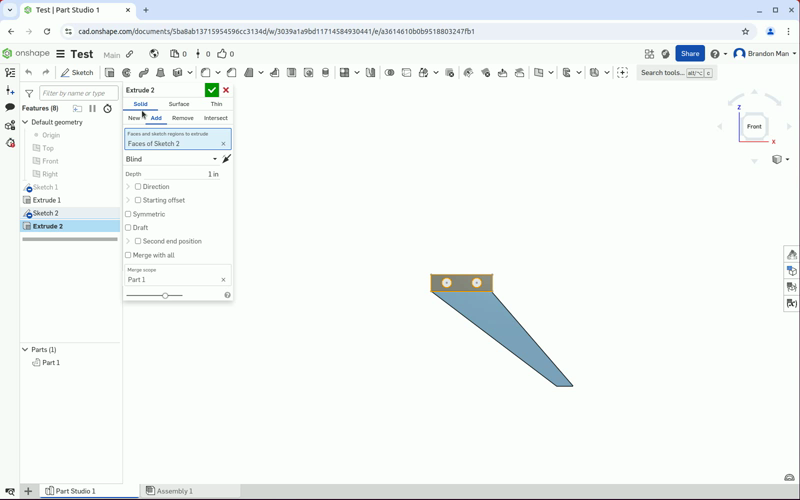
mouse_move(137, 120)
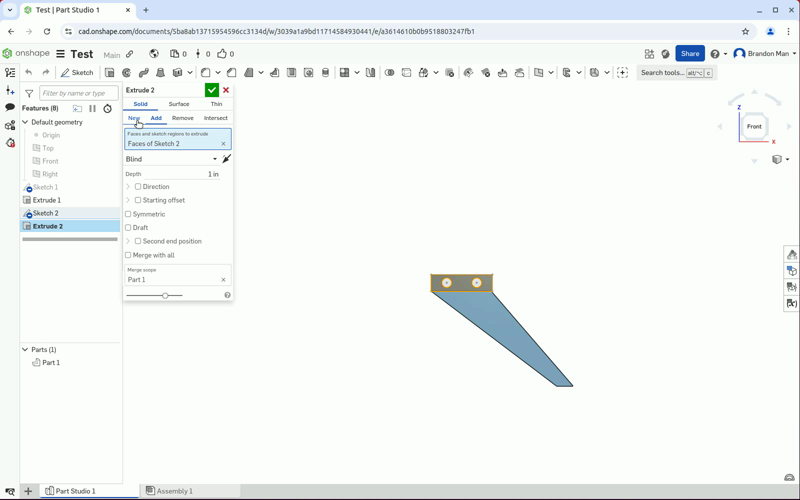
click(137, 120)
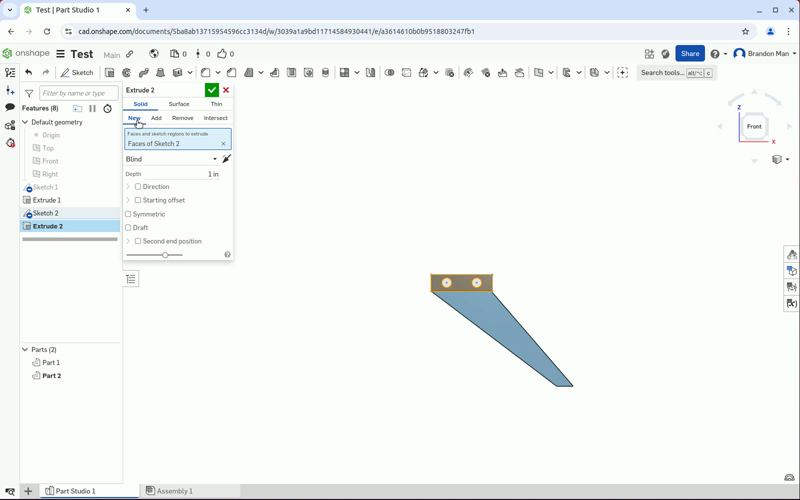
key(tab, 4)
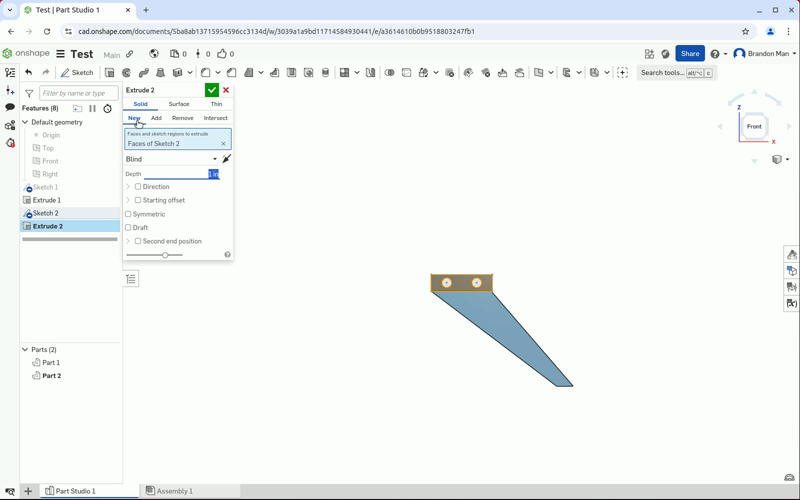
text(1.444)
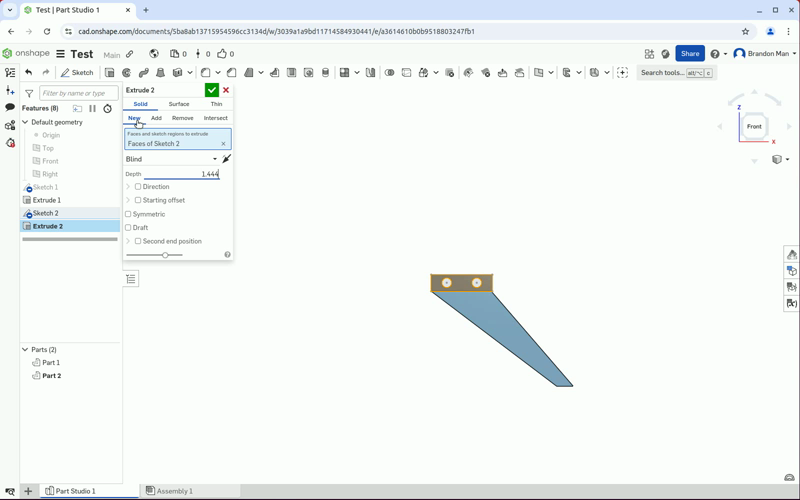
key(enter)
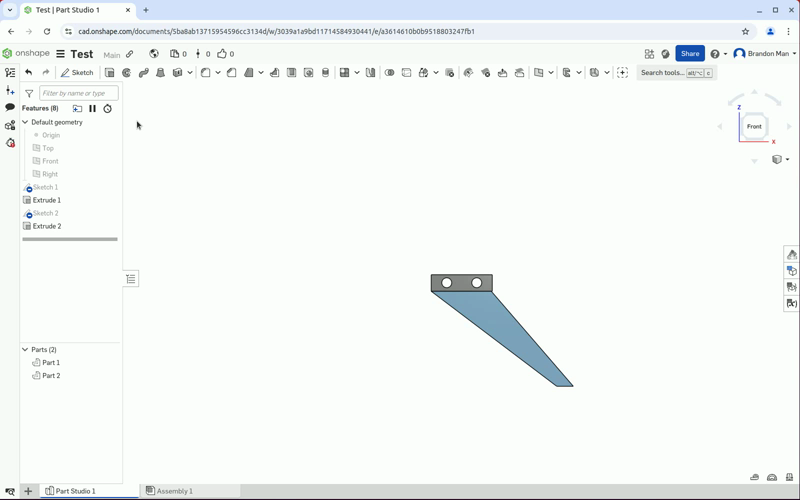
key(shift+h)
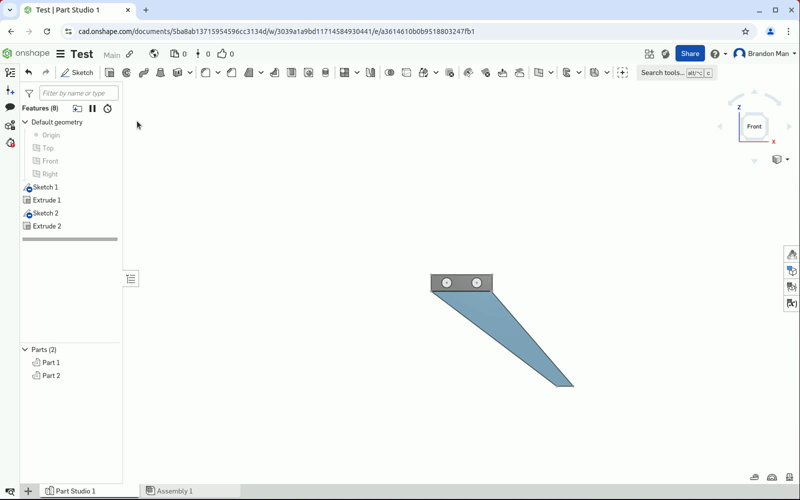
key(shift+h)
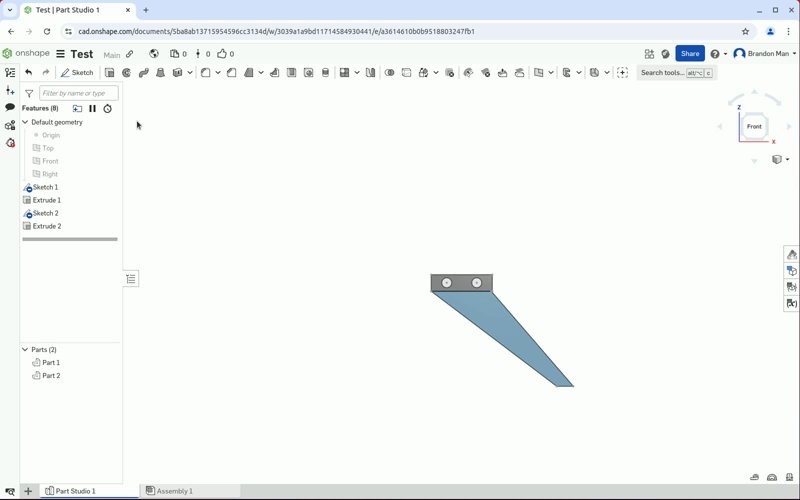
key(shift+7)
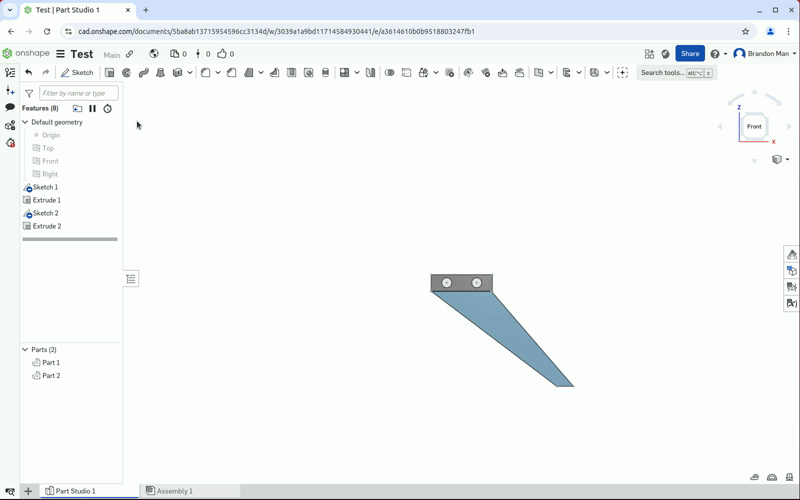
key(left, 2)
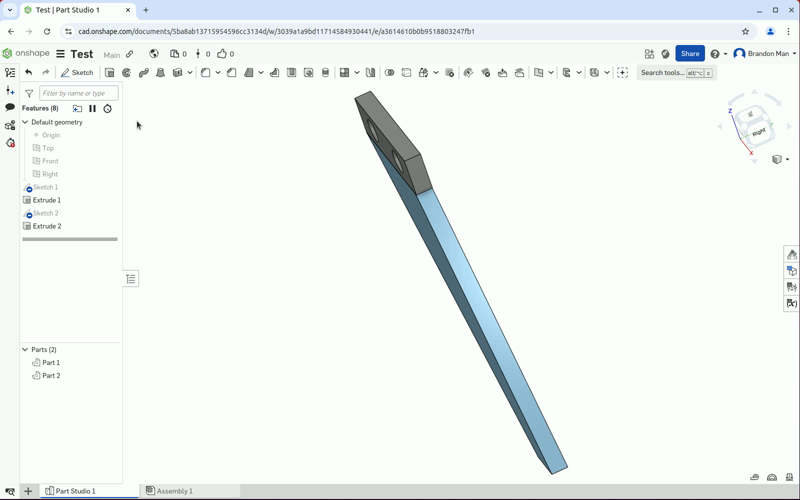
key(down, 2)
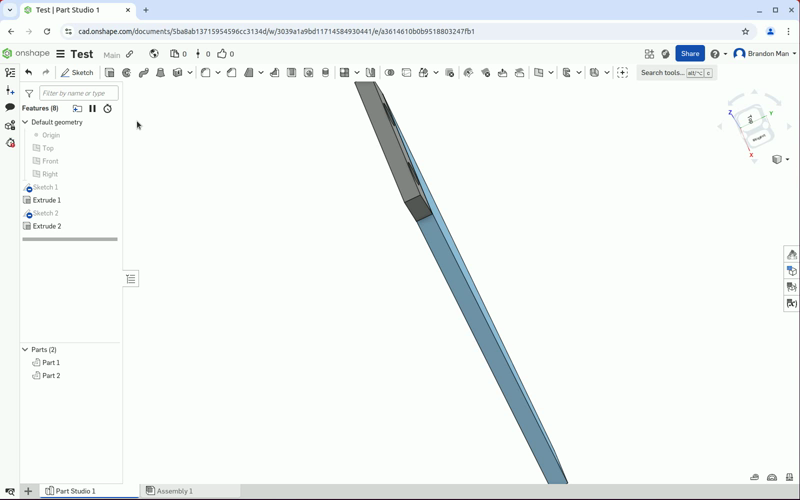
key(up, 2)
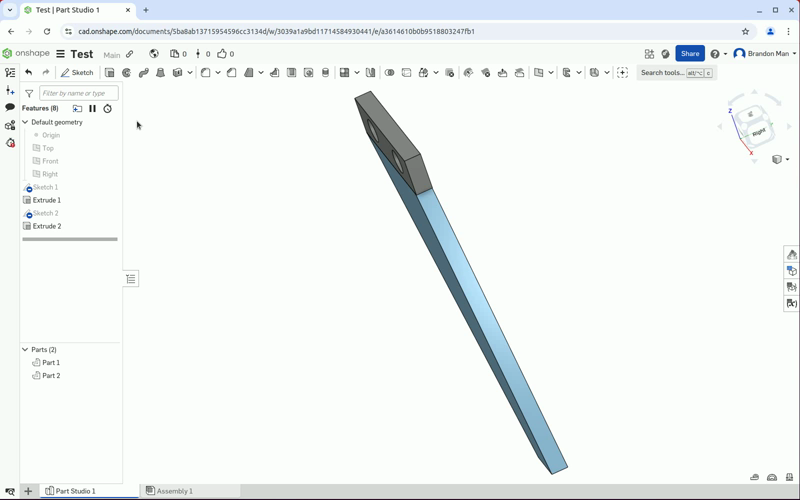
key(right, 2)
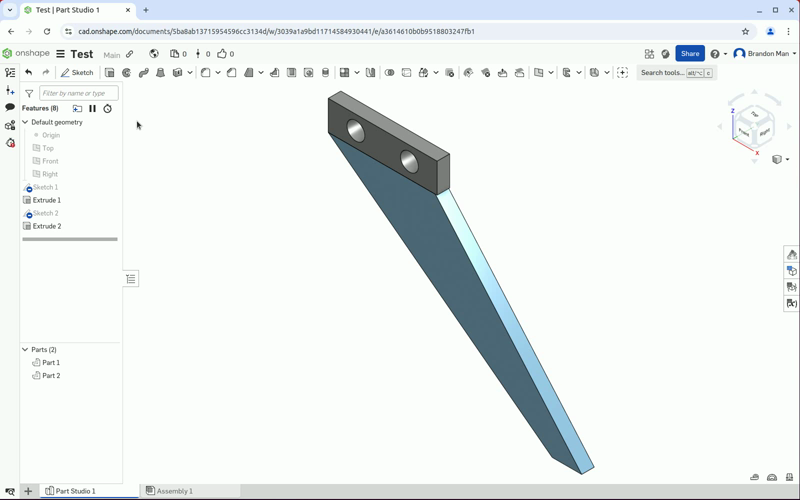
mouse_move(73, 189)
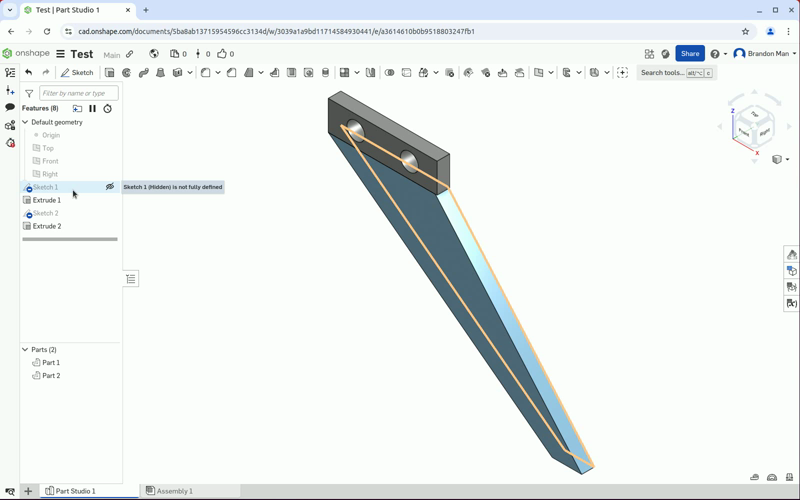
click(73, 189)